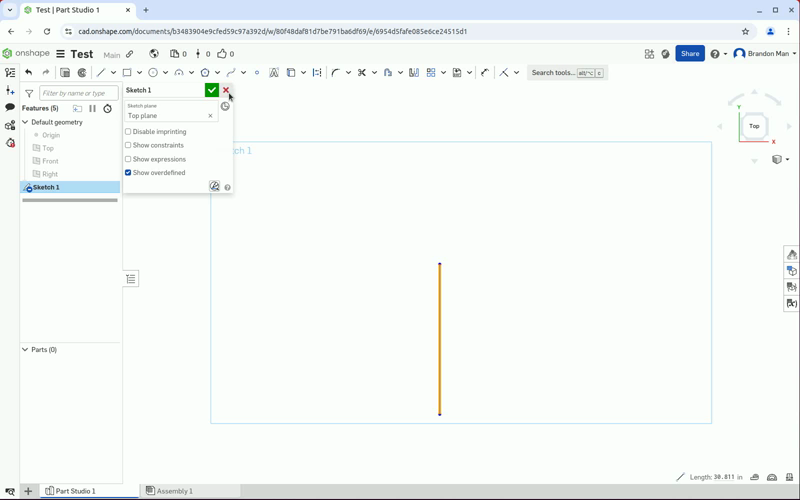
key(shift+h)
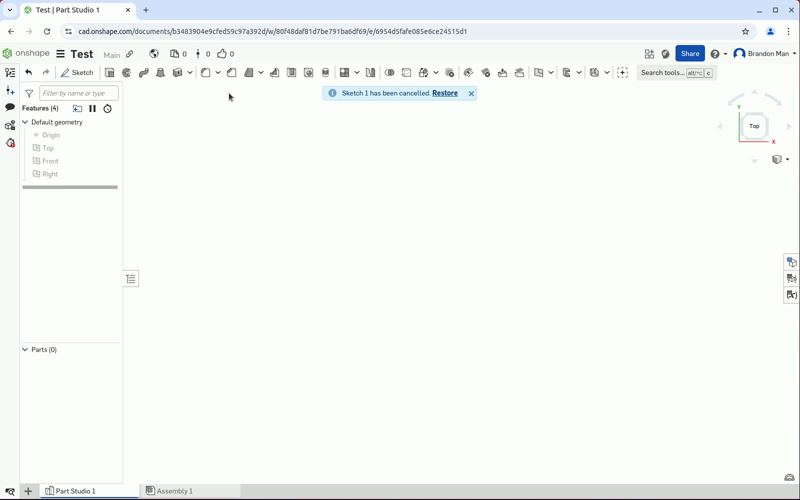
mouse_move(73, 352)
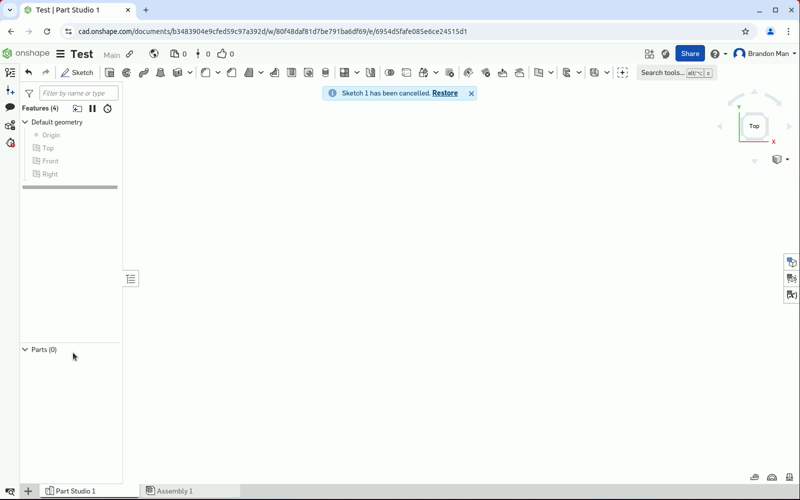
key(y)
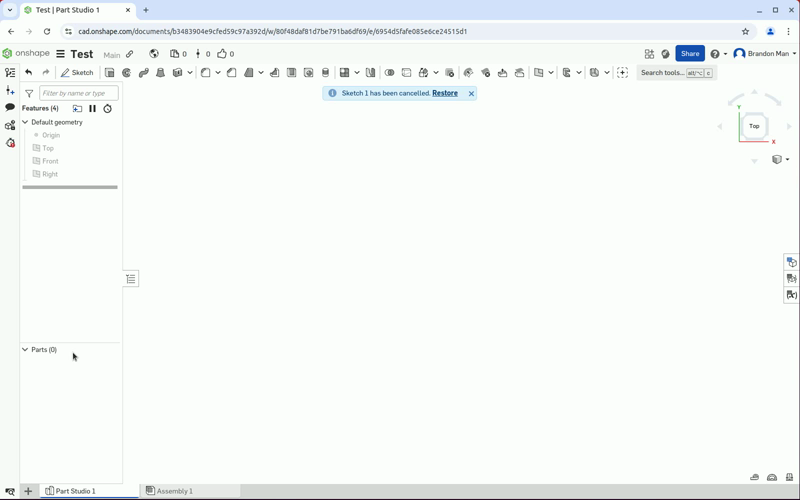
key(shift+p)
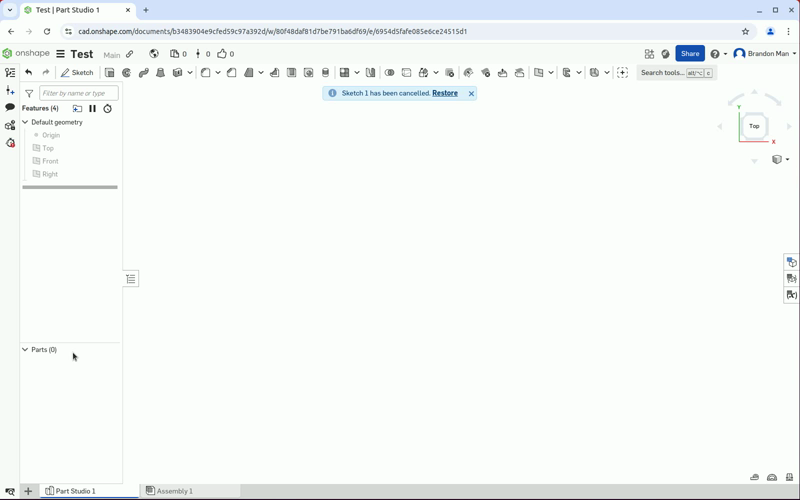
key(space)
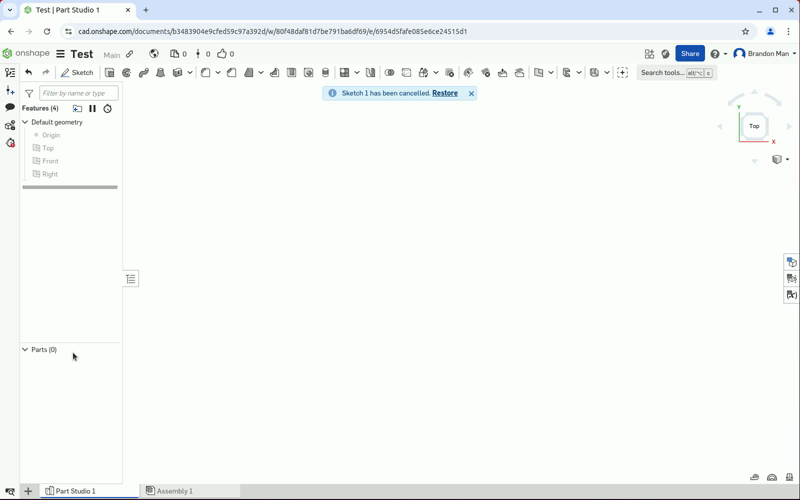
key_down(shift)
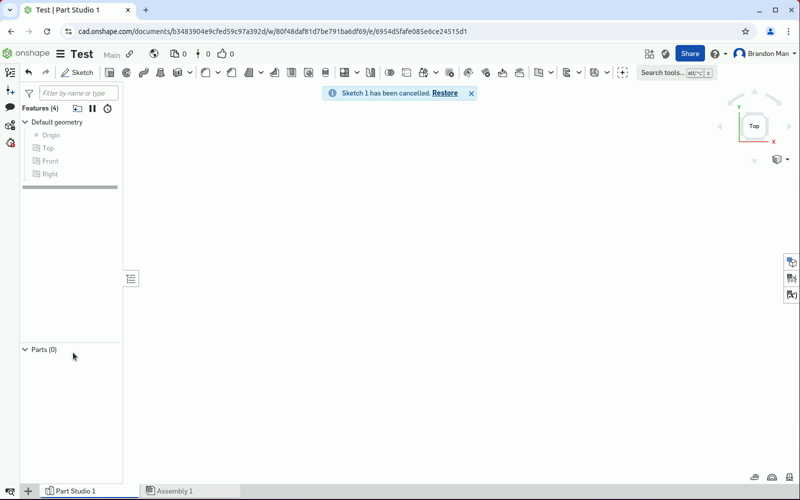
key(up)
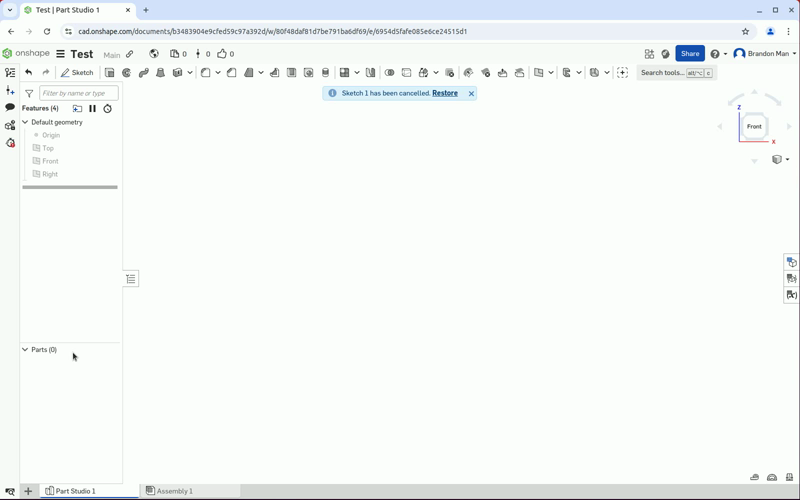
key_up(shift)
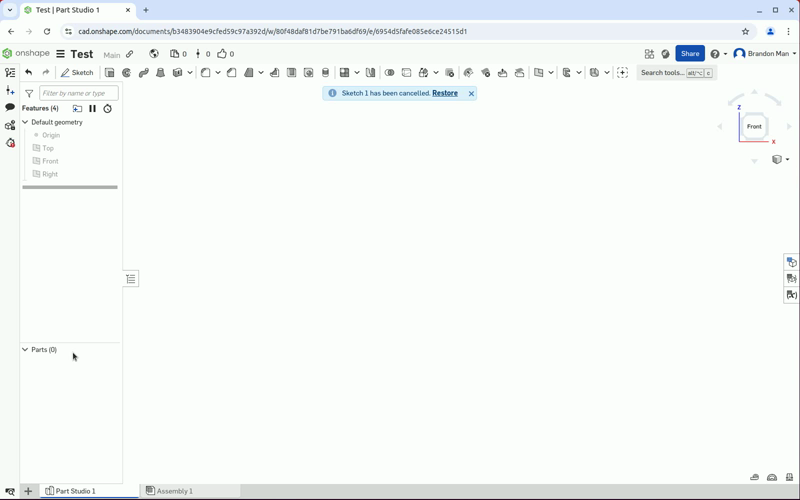
mouse_move(73, 352)
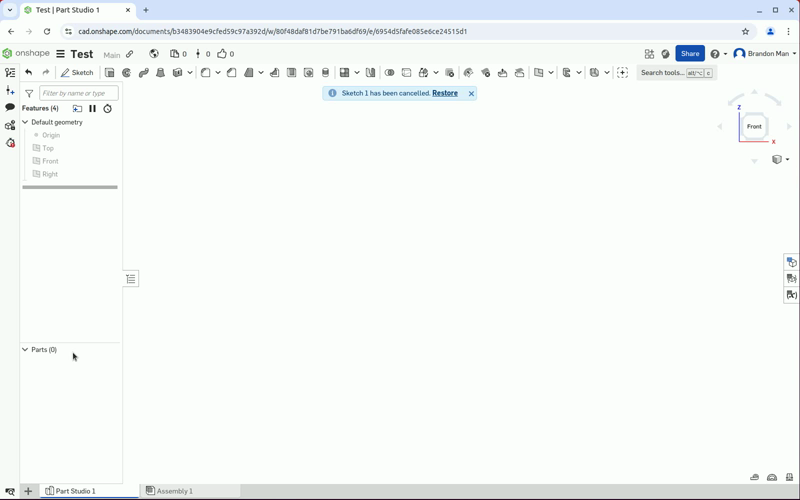
key(shift+y)
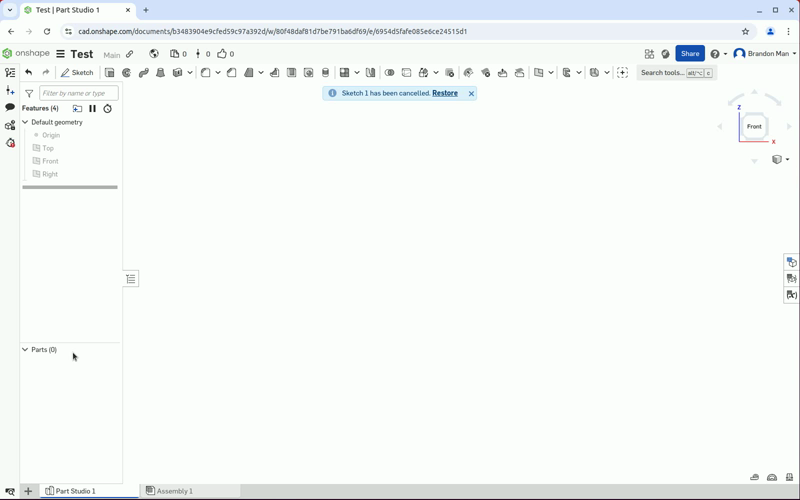
key(shift+s)
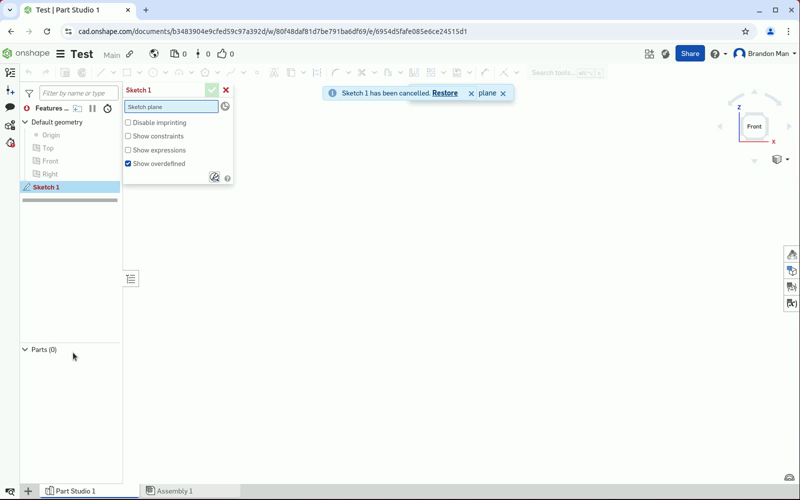
mouse_move(73, 163)
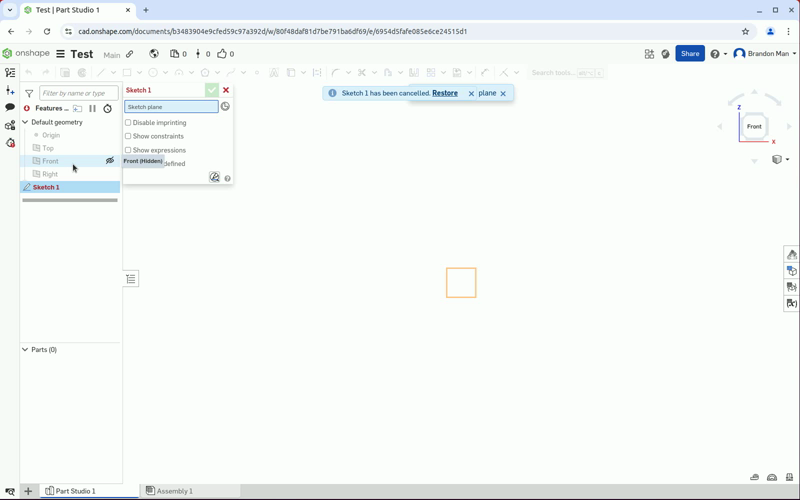
click(73, 163)
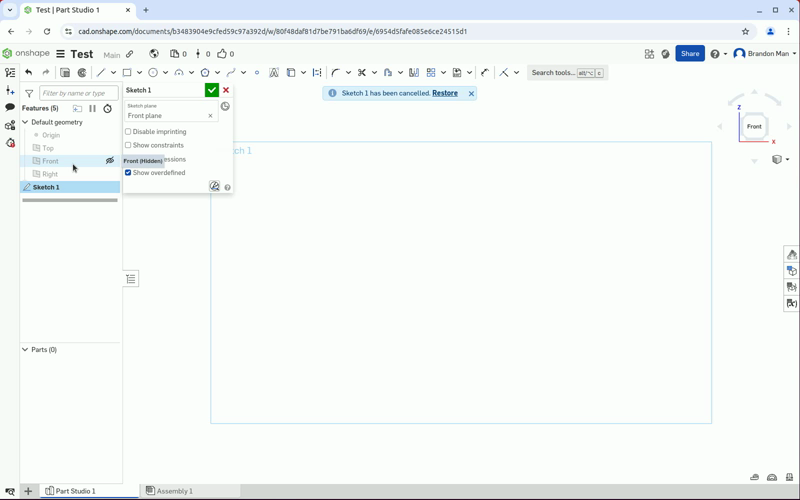
mouse_move(73, 352)
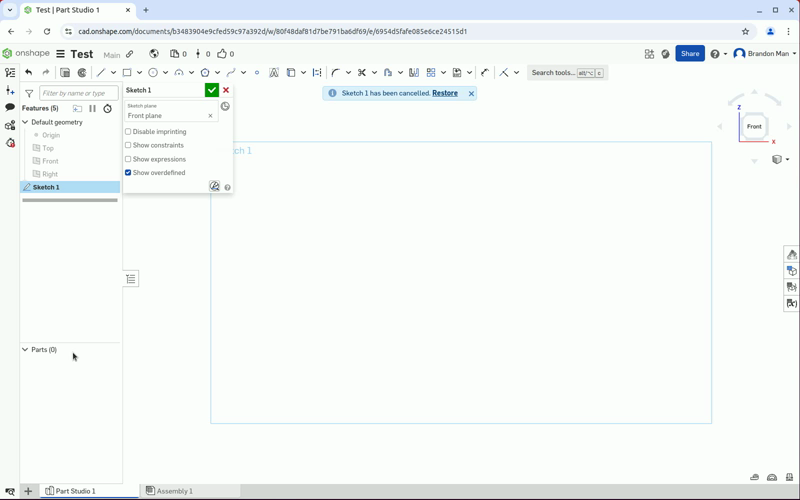
key(y)
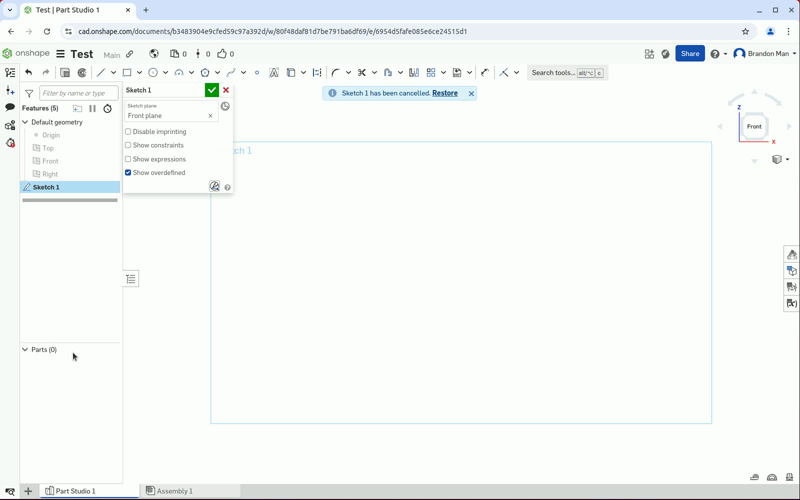
key(c)
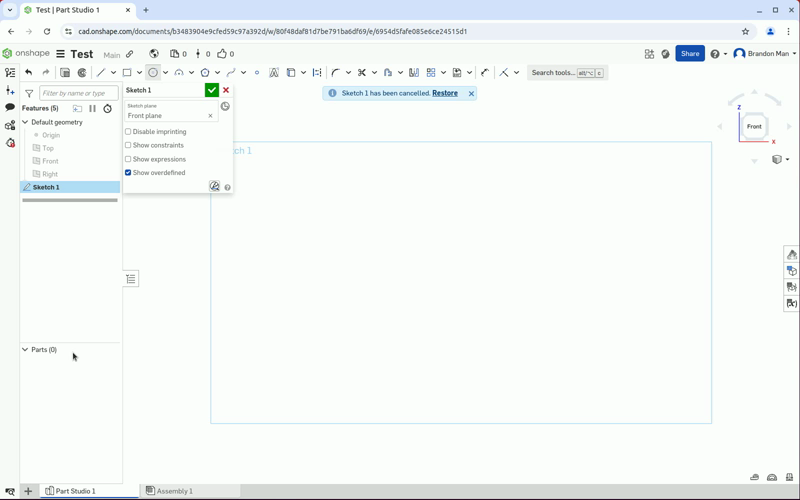
key_down(shift)
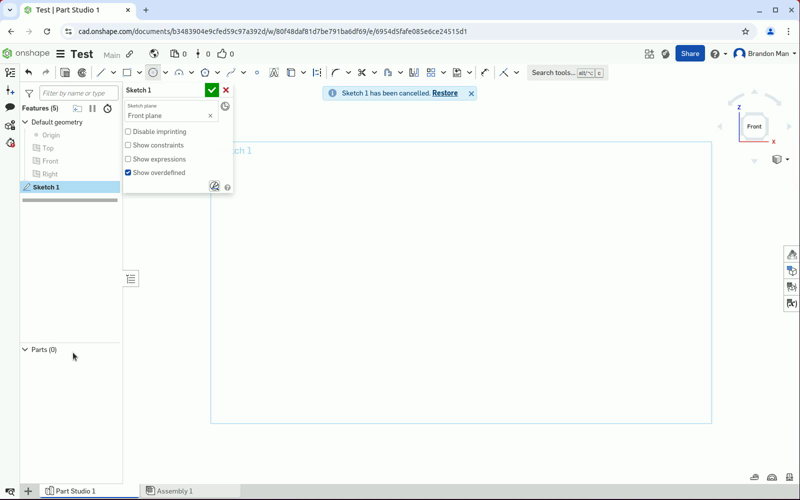
mouse_move(460, 282)
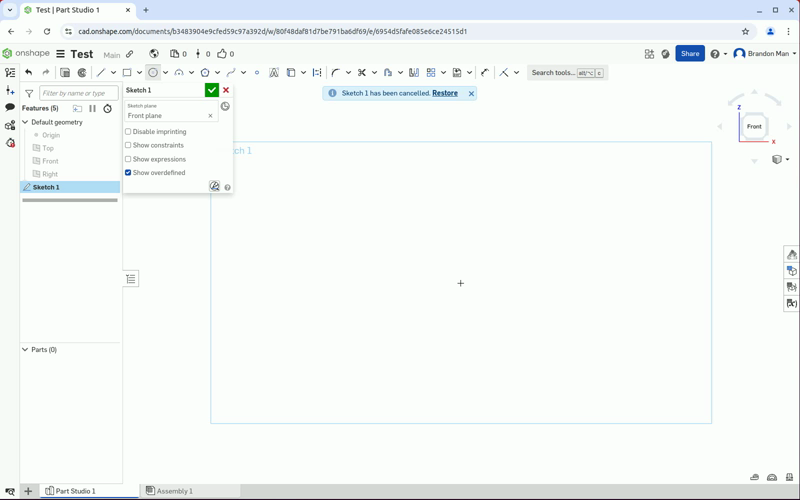
click(460, 282)
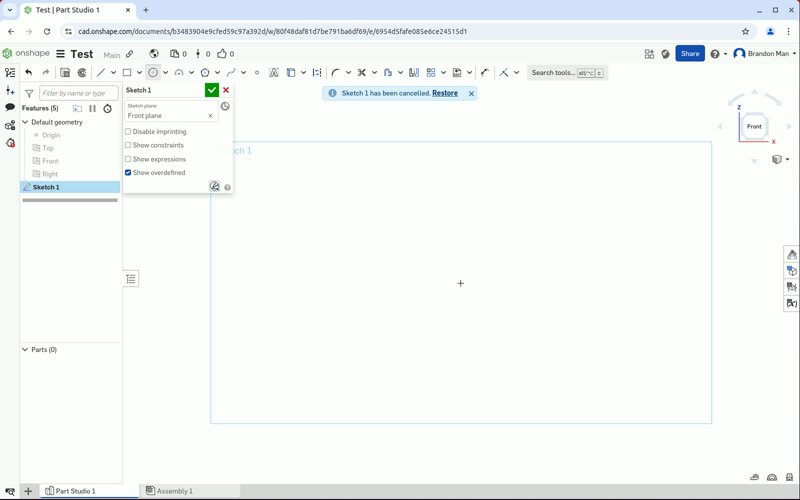
key_up(shift)
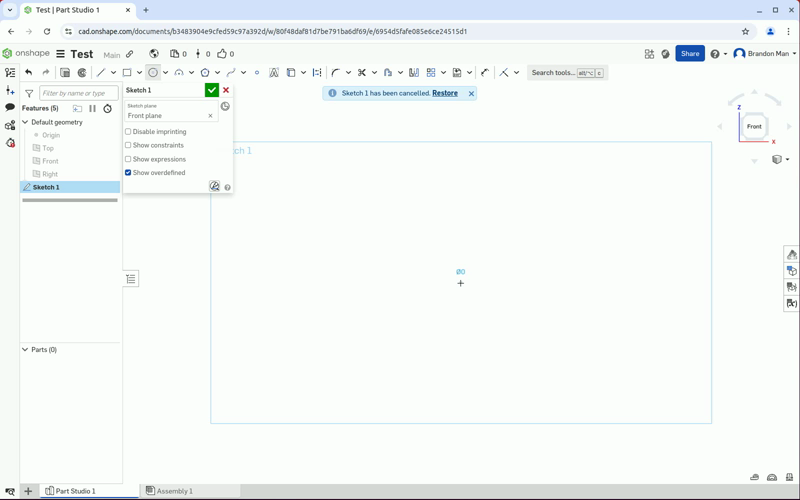
mouse_move(505, 282)
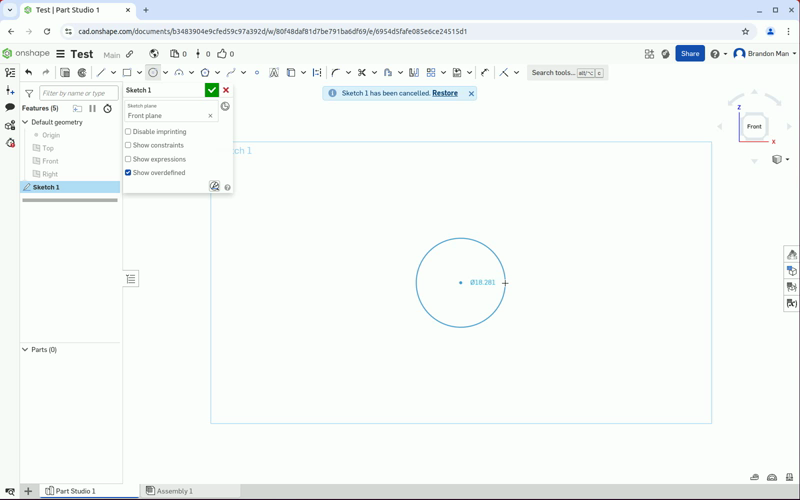
click(505, 282)
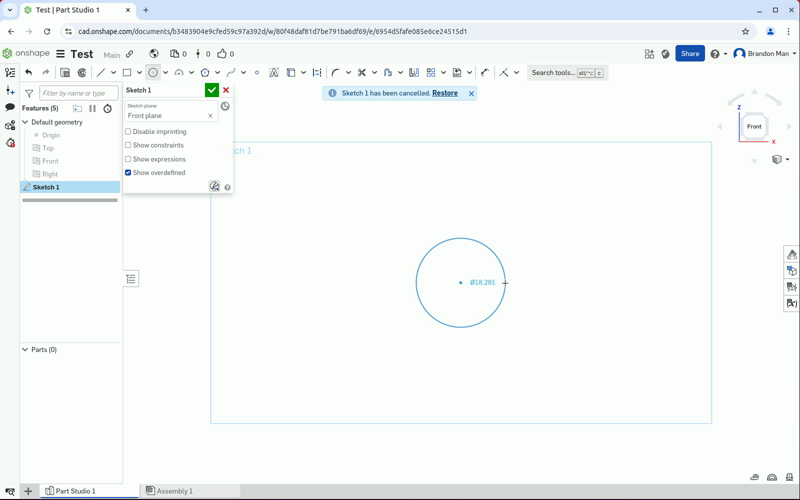
key(esc)
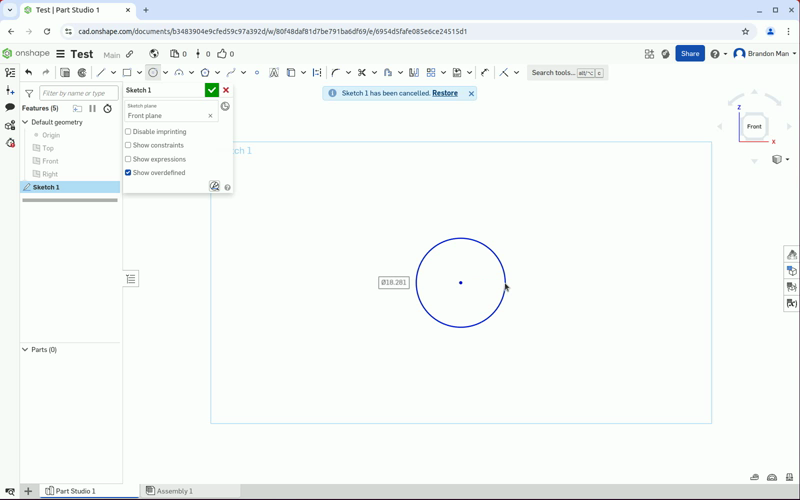
key(c)
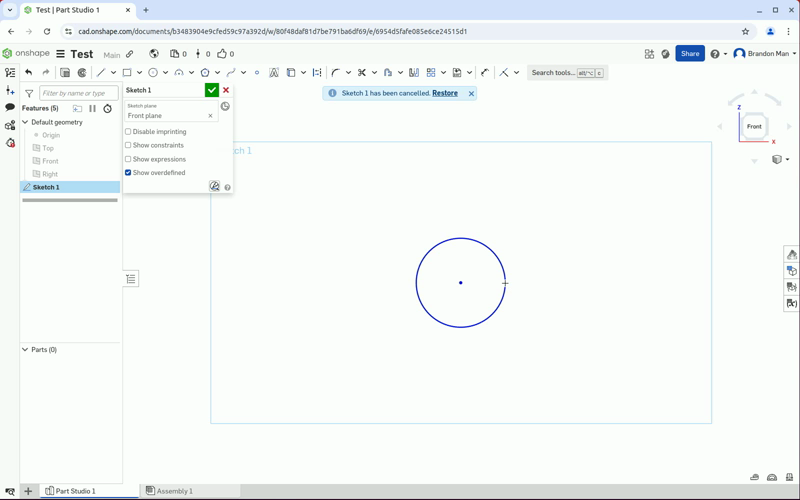
key_down(shift)
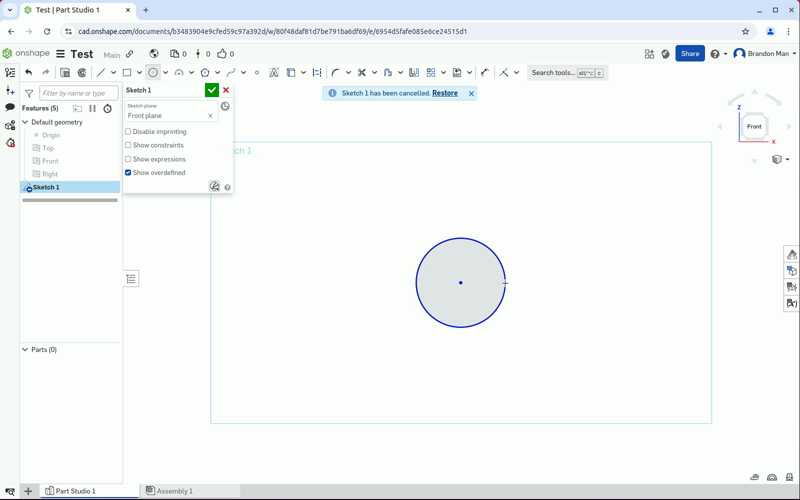
mouse_move(460, 282)
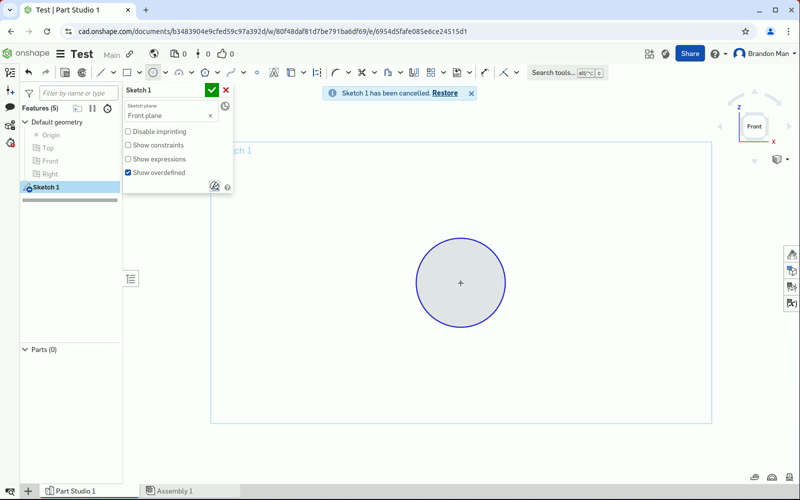
click(460, 282)
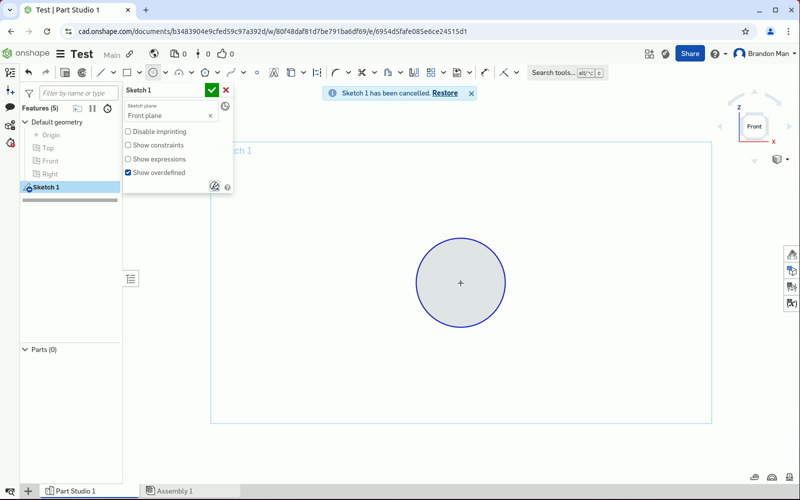
key_up(shift)
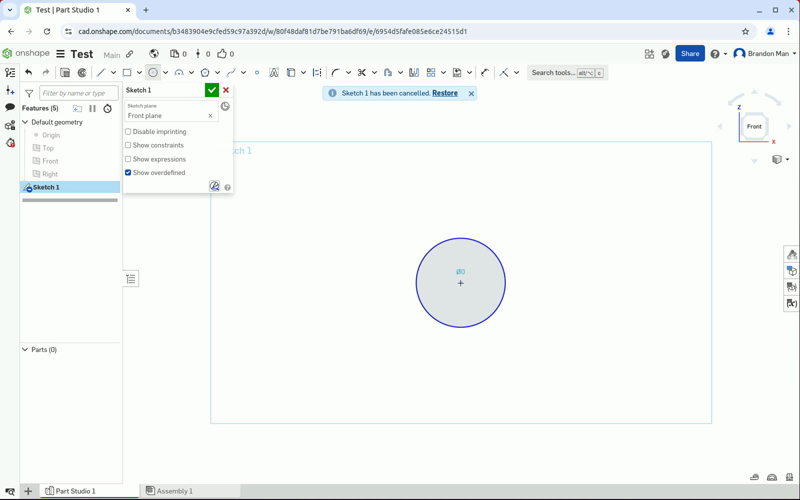
mouse_move(478, 282)
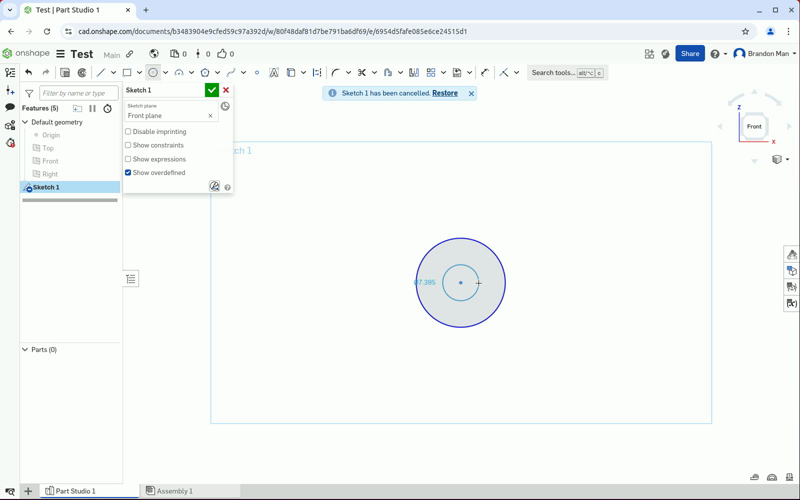
click(478, 282)
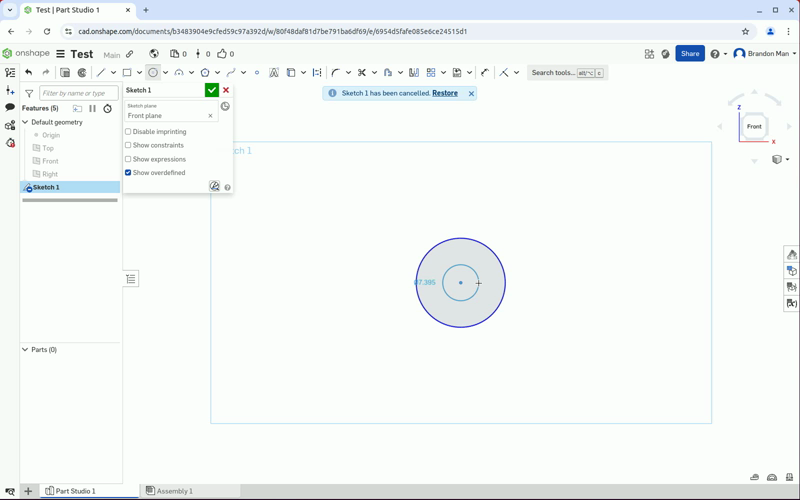
key(esc)
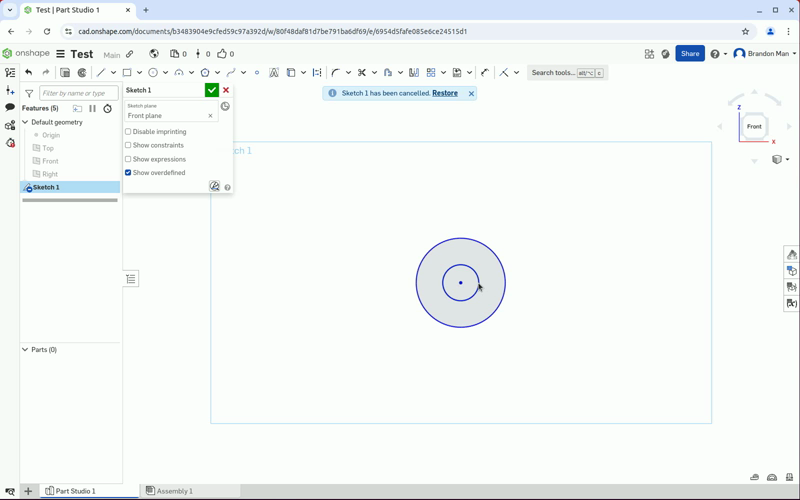
mouse_move(486, 290)
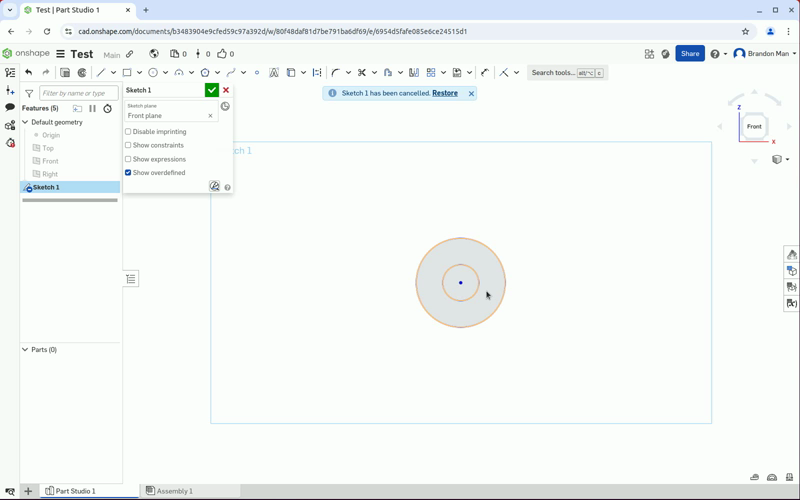
click(486, 290)
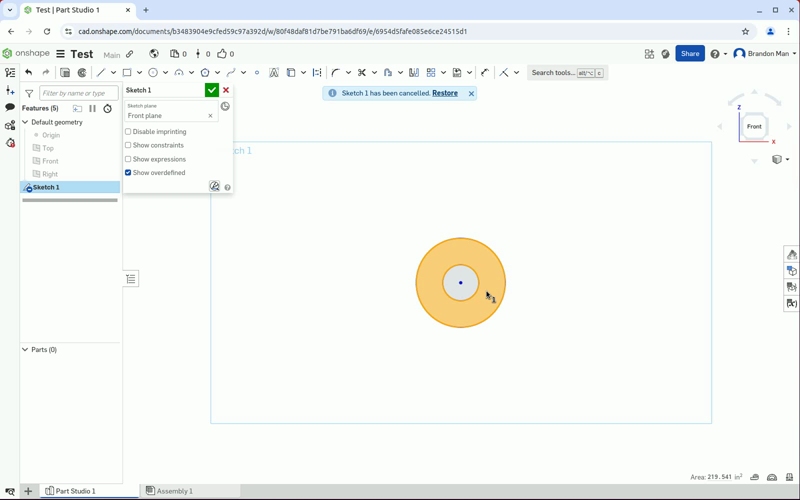
mouse_move(73, 352)
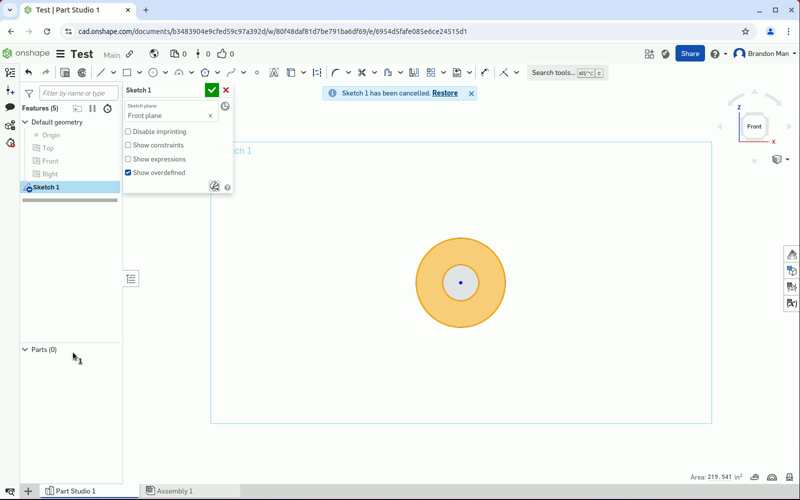
key(shift+y)
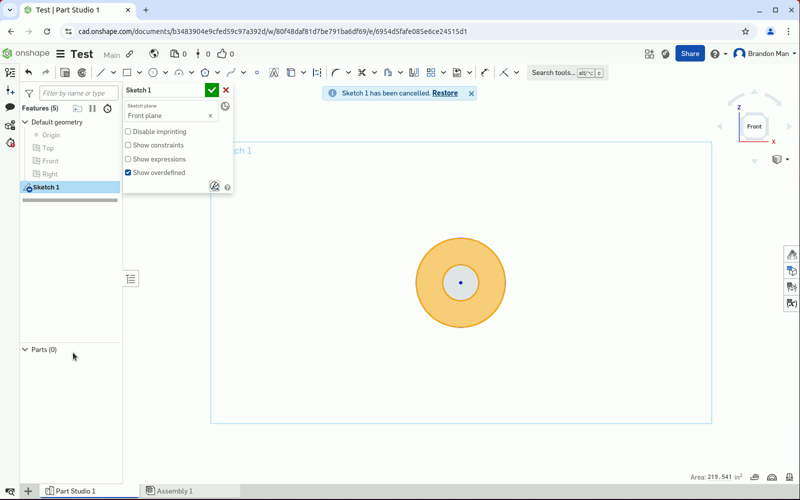
key(shift+e)
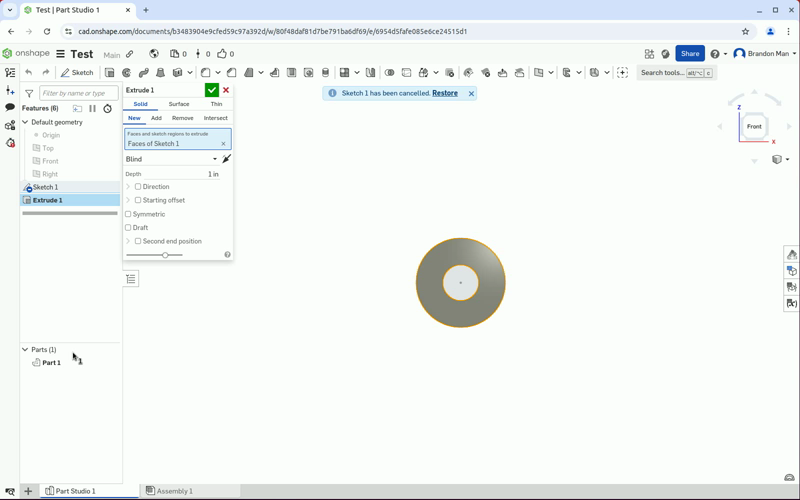
mouse_move(143, 106)
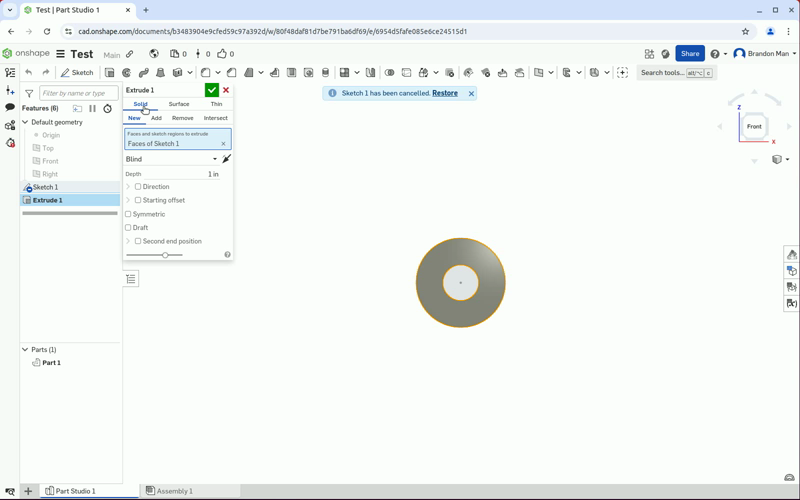
click(143, 106)
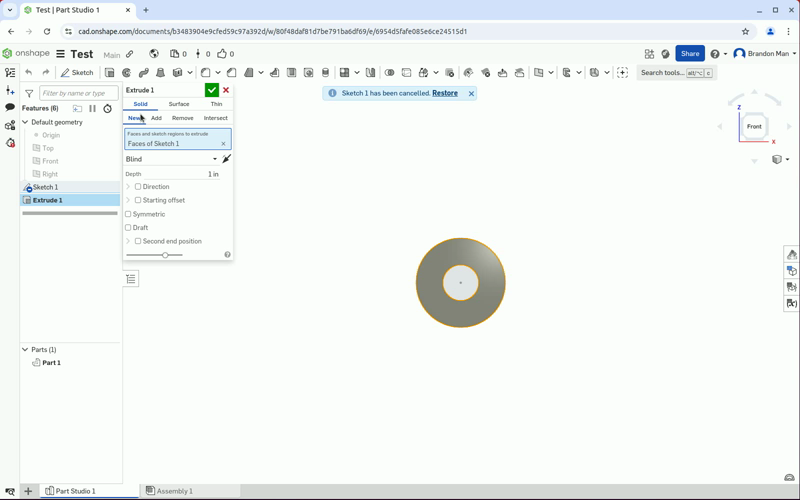
mouse_move(137, 120)
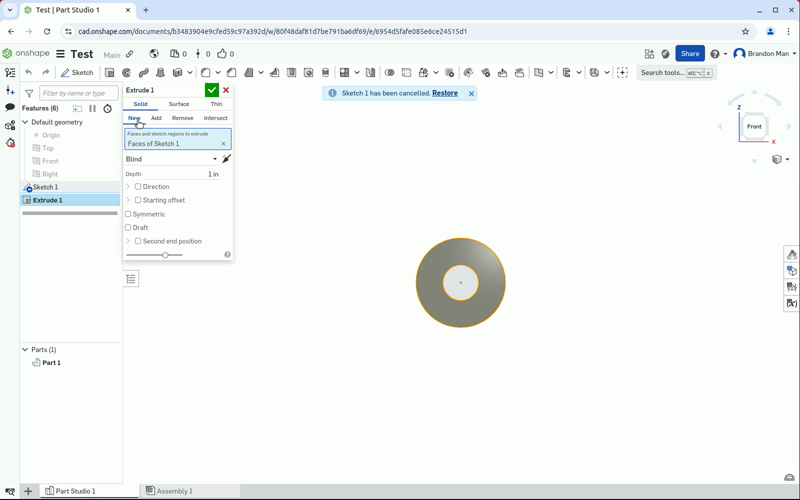
click(137, 120)
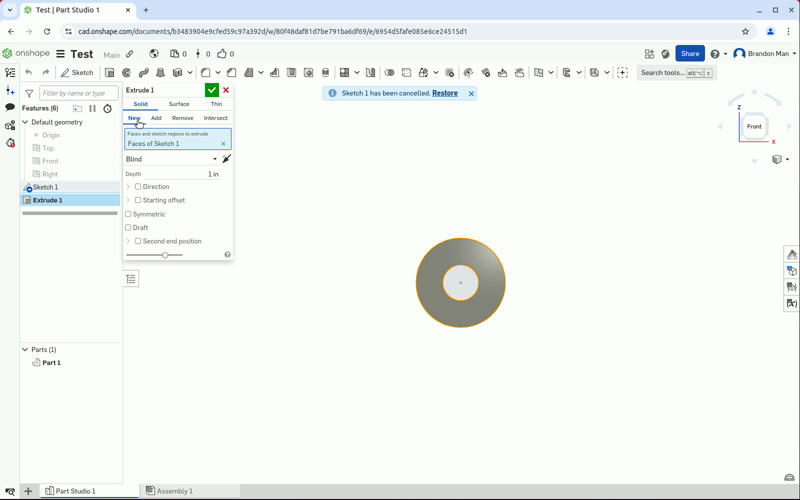
key(tab, 4)
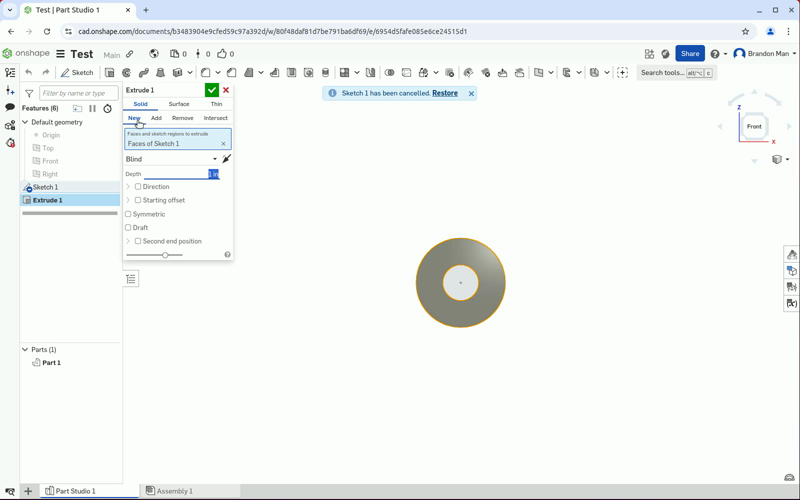
text(3.611)
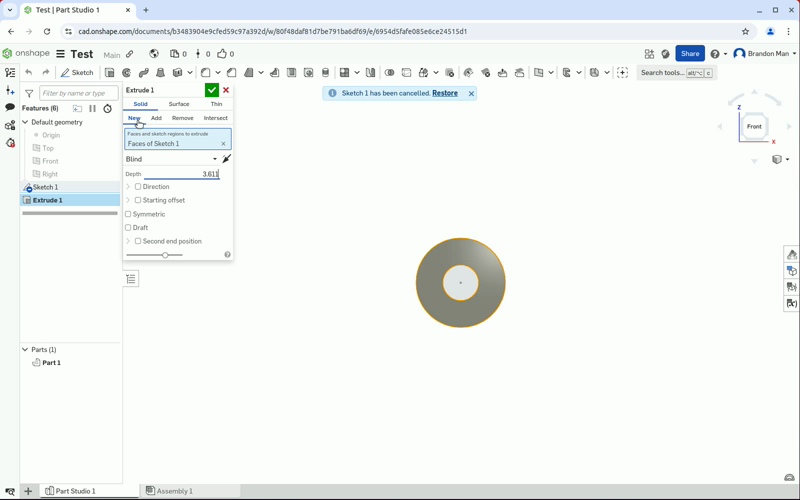
key(enter)
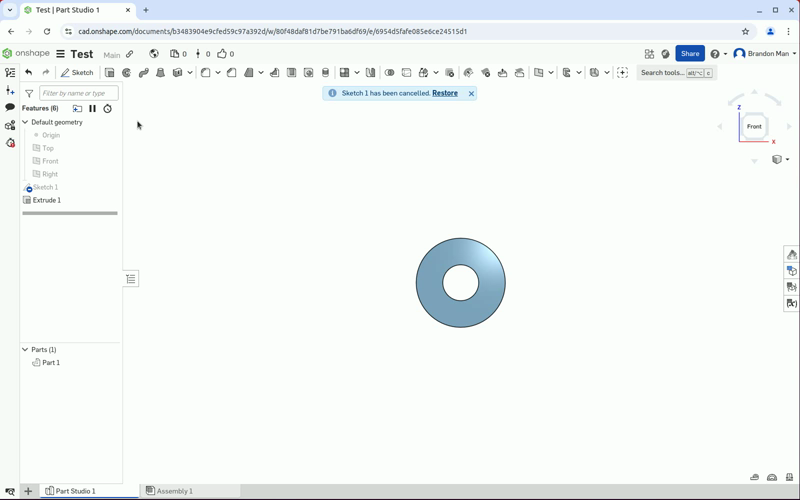
key(shift+h)
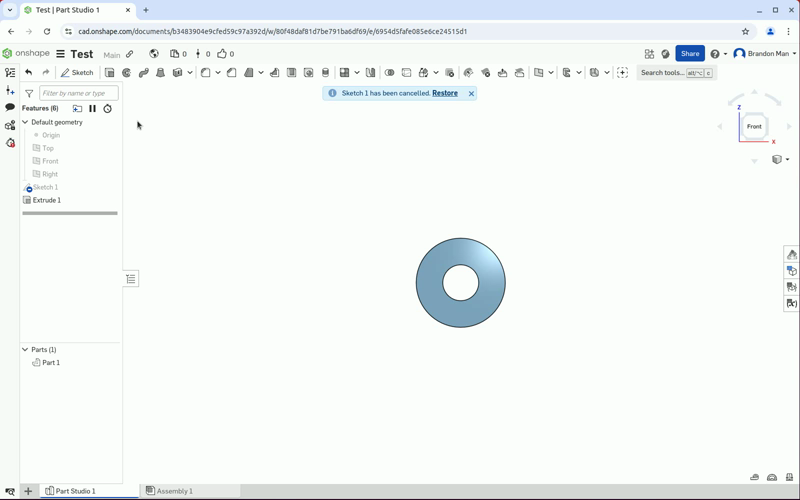
key(shift+h)
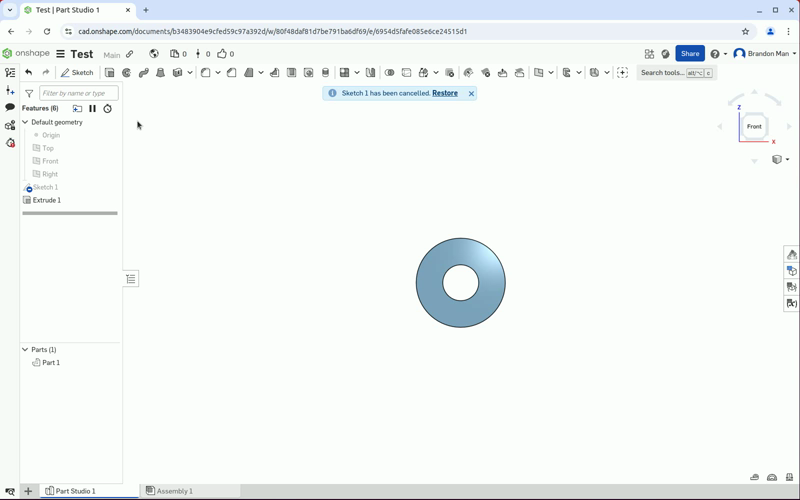
mouse_move(73, 189)
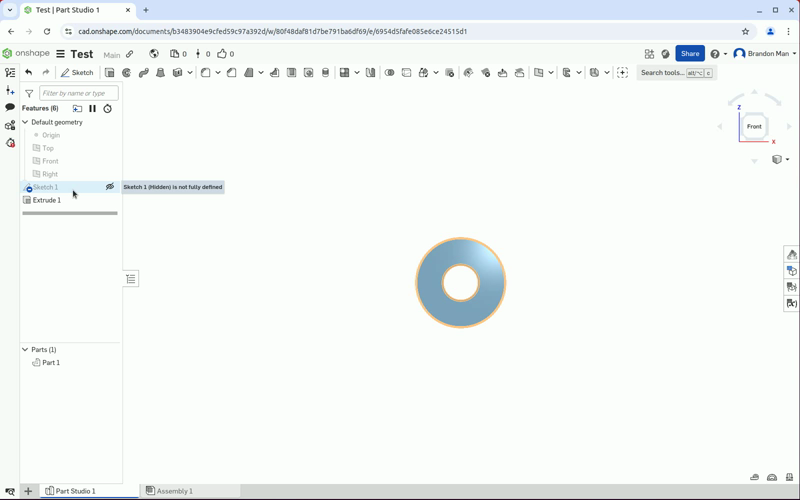
click(73, 189)
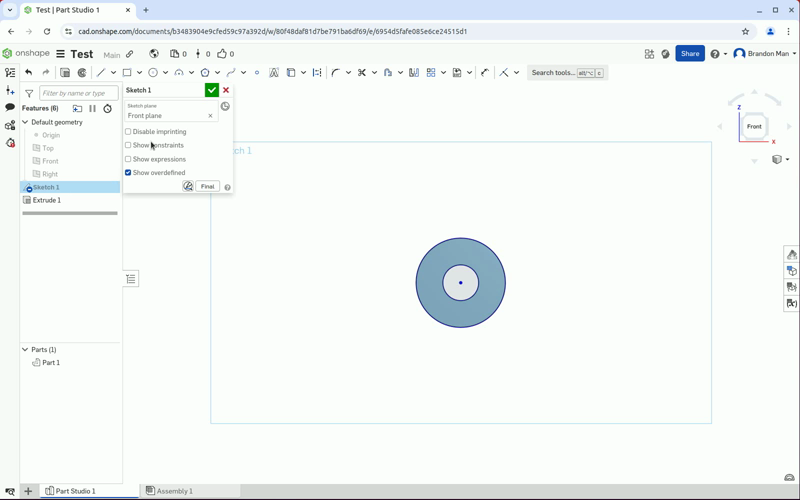
mouse_move(229, 92)
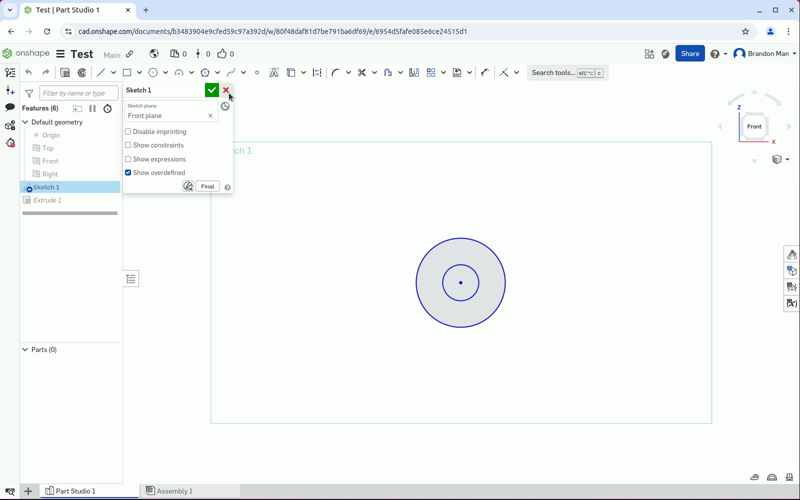
click(229, 92)
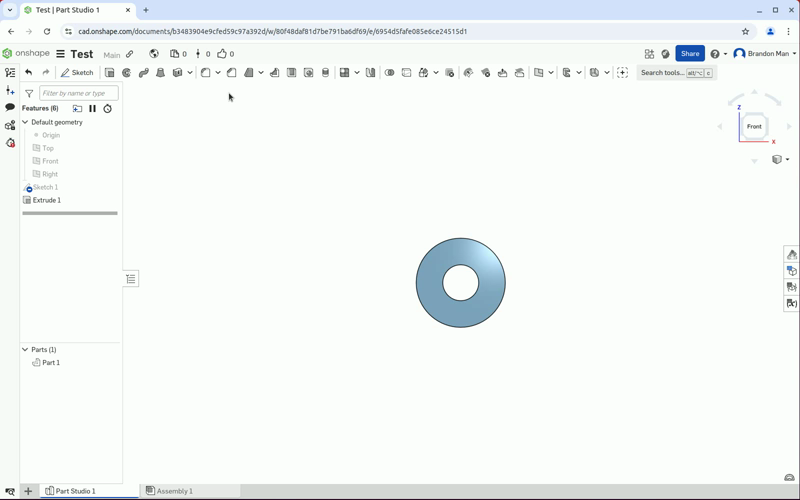
mouse_move(541, 75)
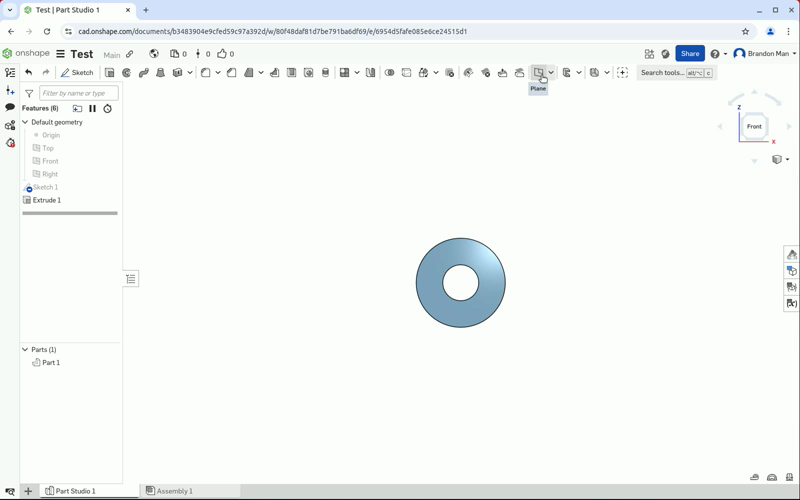
click(541, 75)
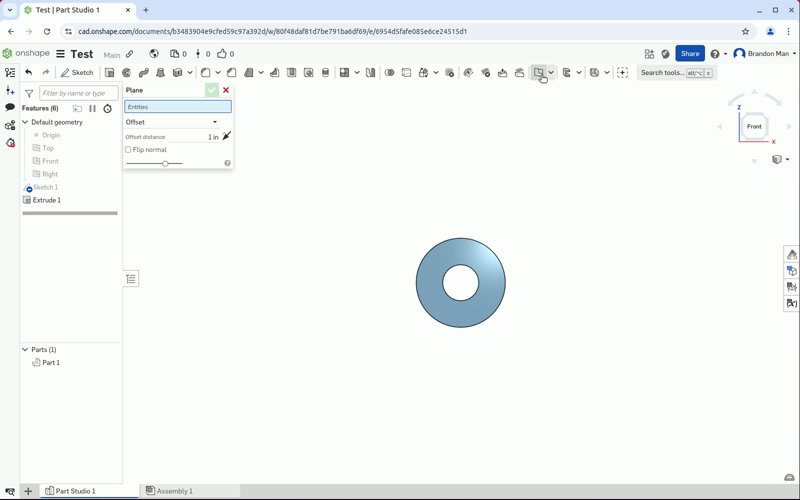
mouse_move(73, 163)
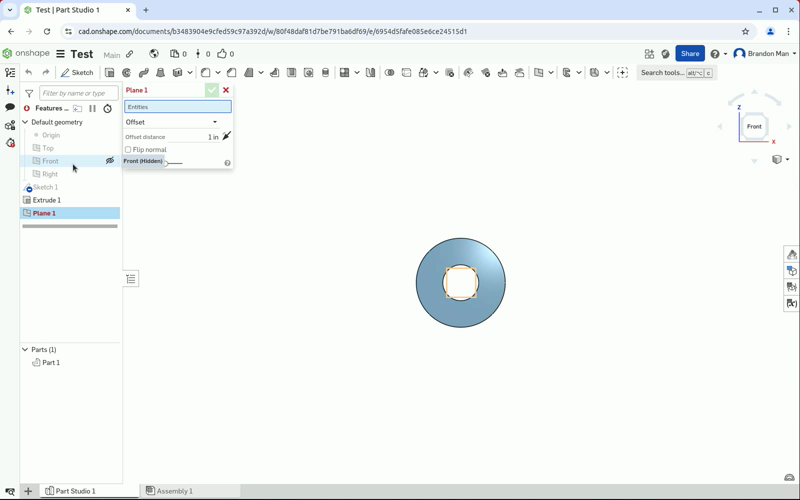
click(73, 163)
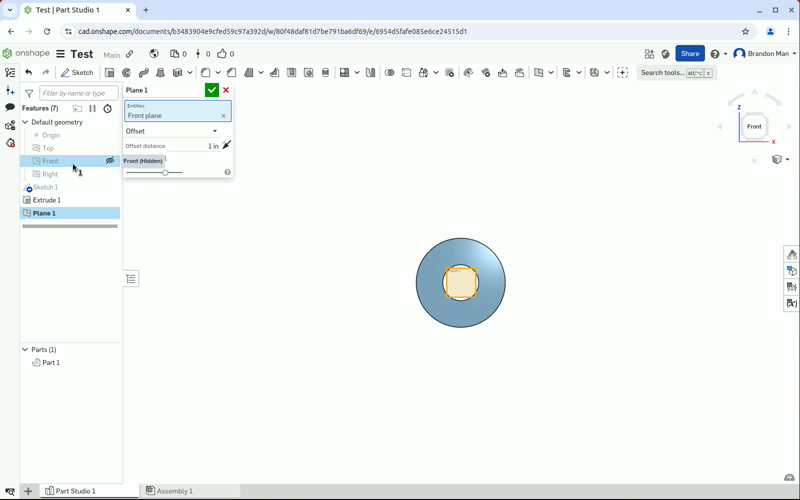
key(tab, 2)
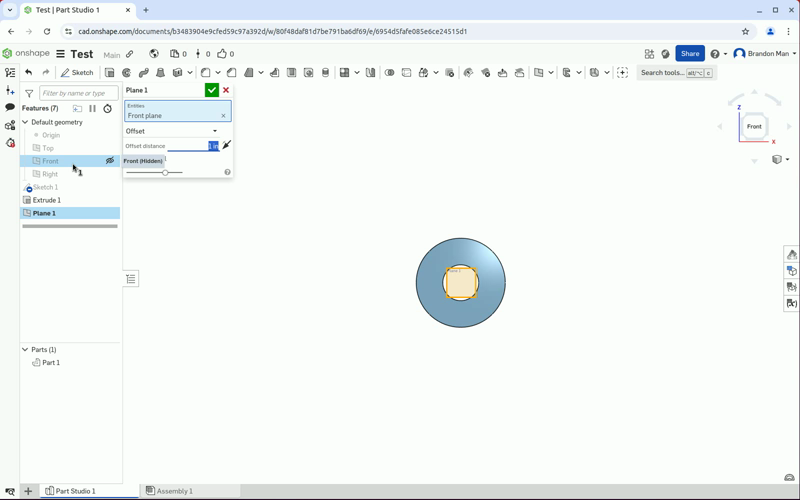
text(3.605)
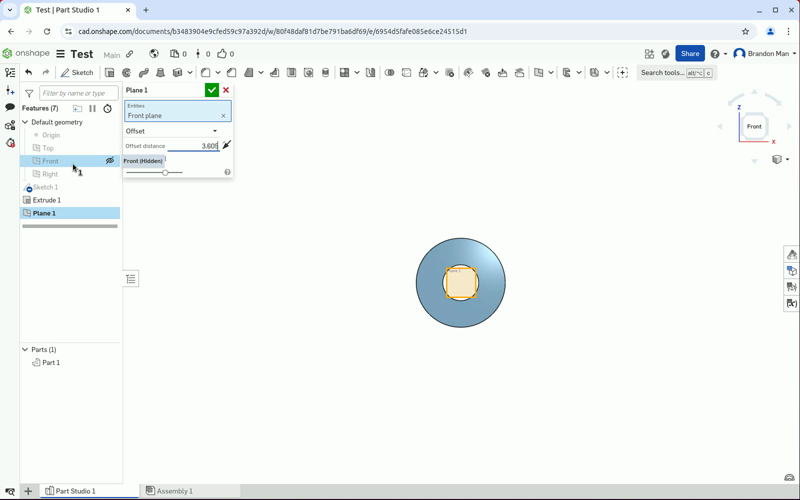
key(enter, 2)
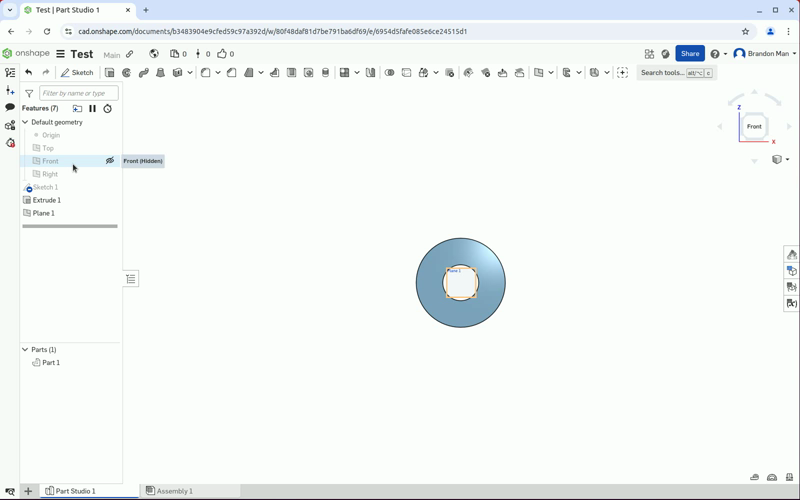
key(shift+s)
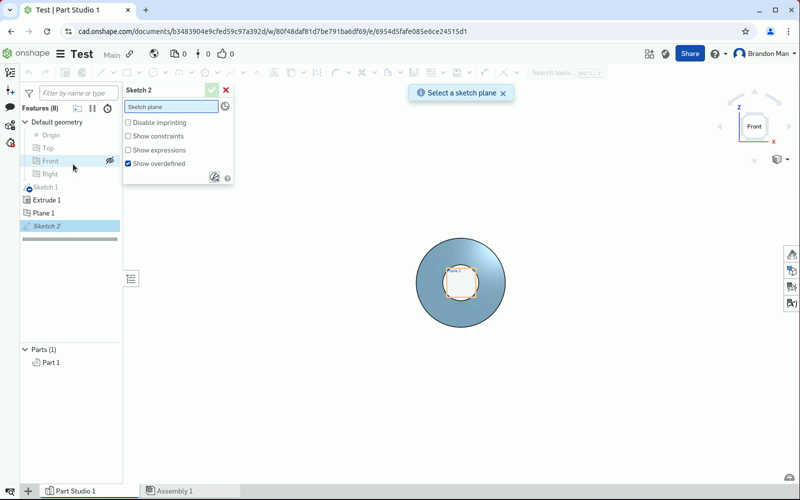
mouse_move(73, 215)
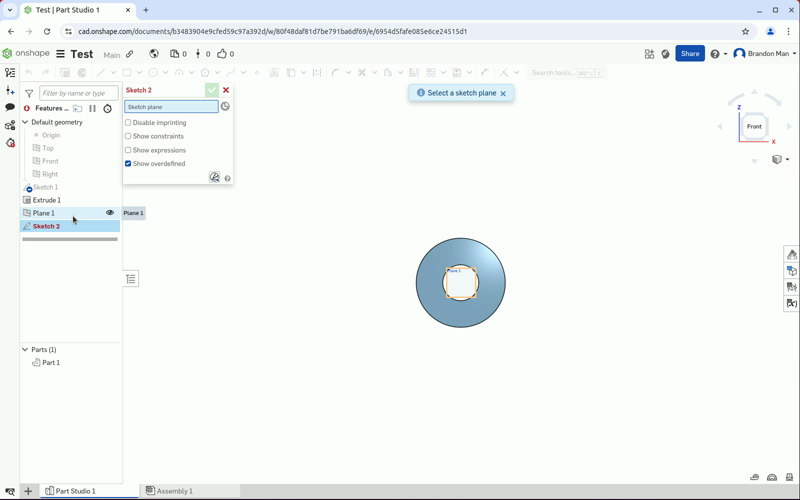
click(73, 215)
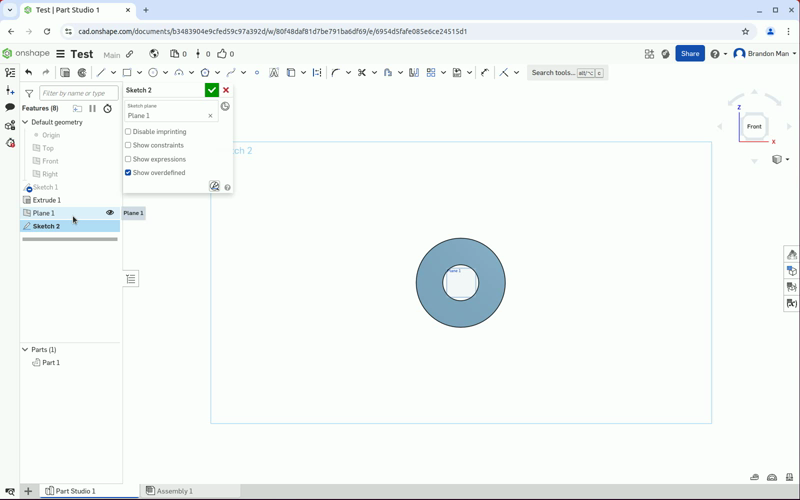
mouse_move(73, 352)
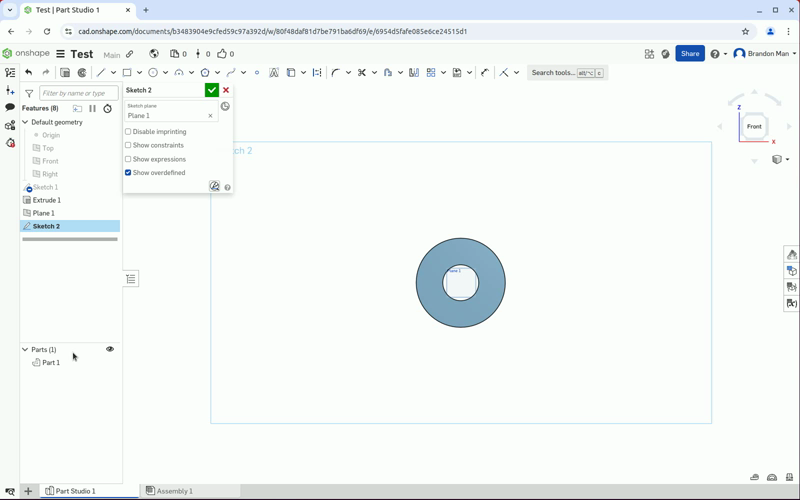
key(y)
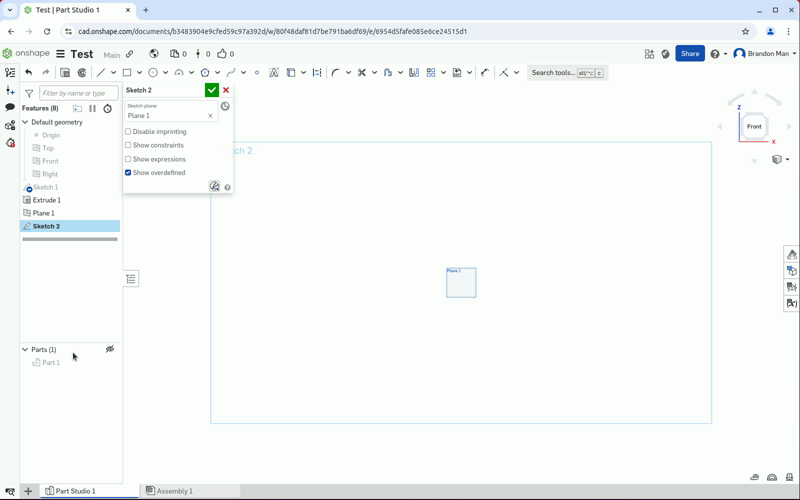
key(c)
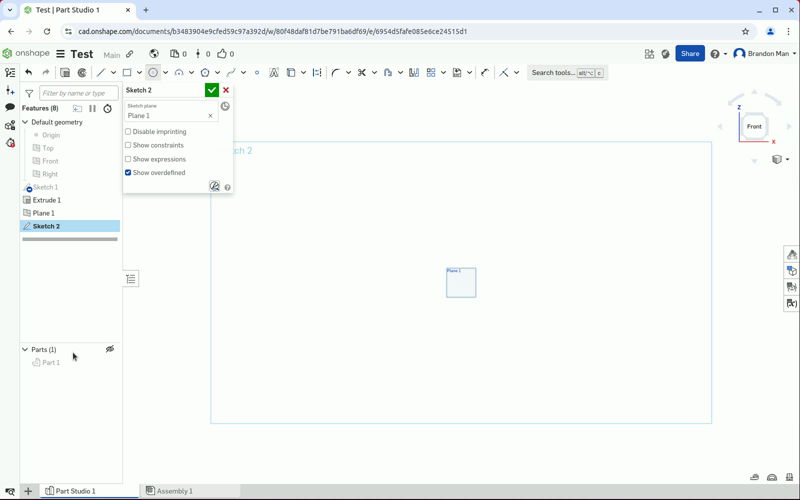
key_down(shift)
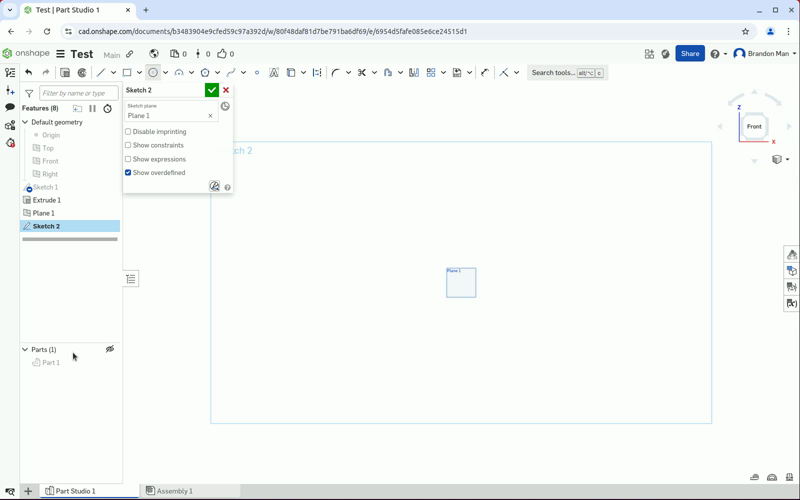
mouse_move(460, 282)
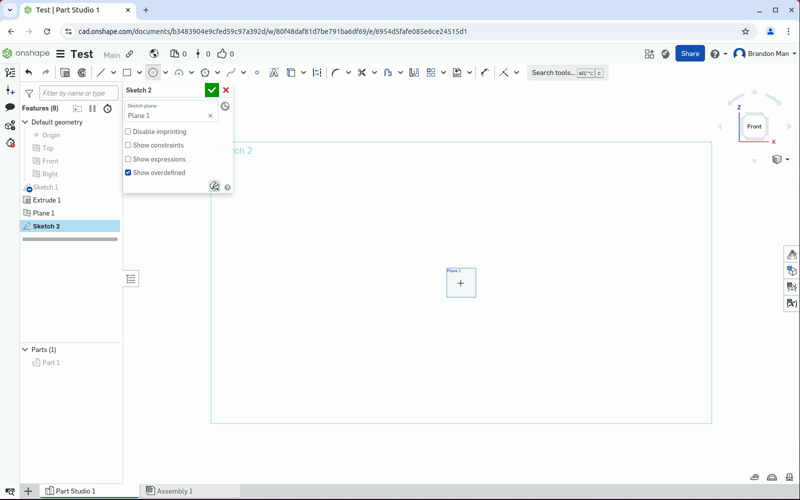
click(460, 282)
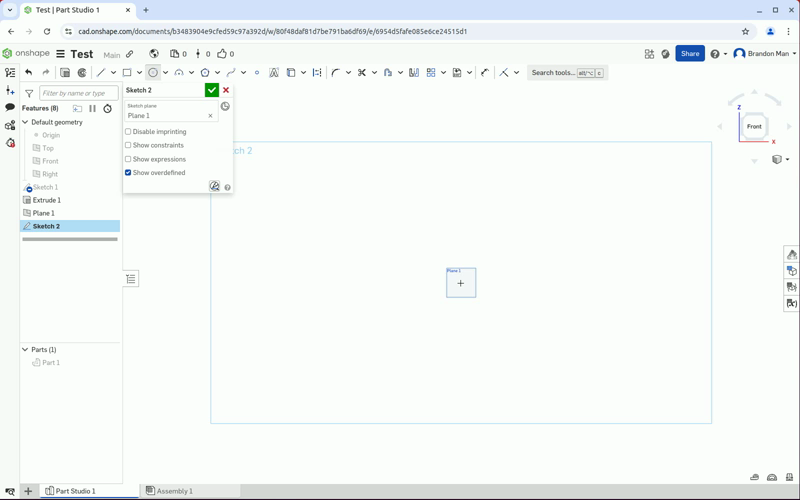
key_up(shift)
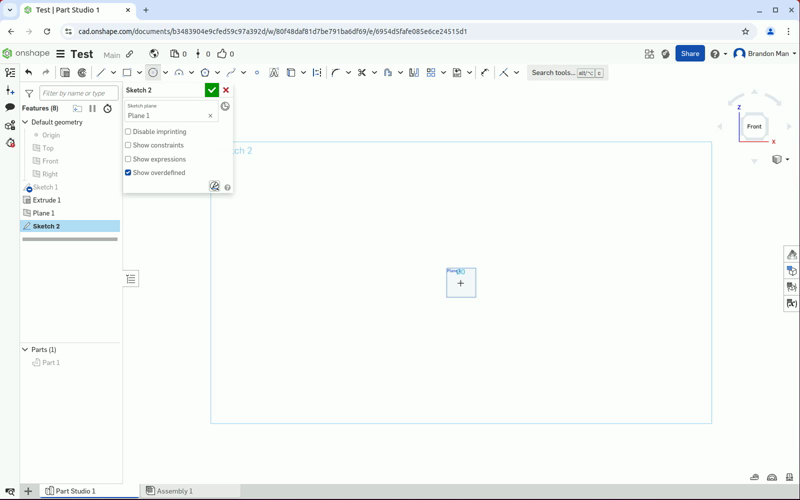
mouse_move(492, 282)
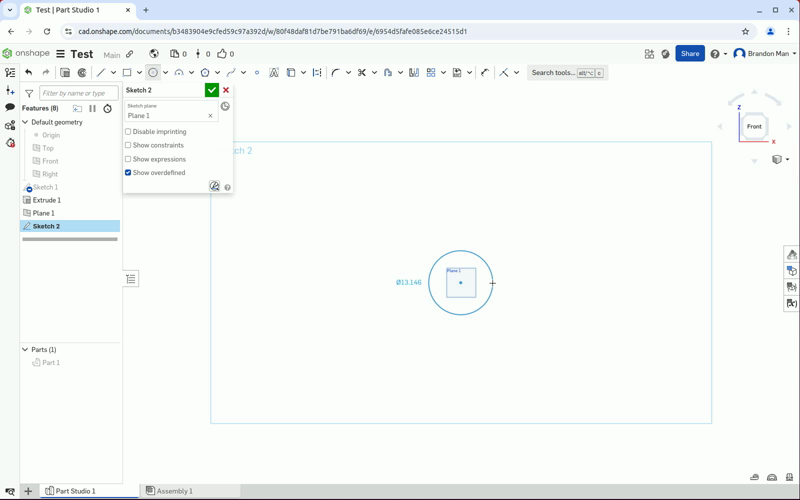
click(492, 282)
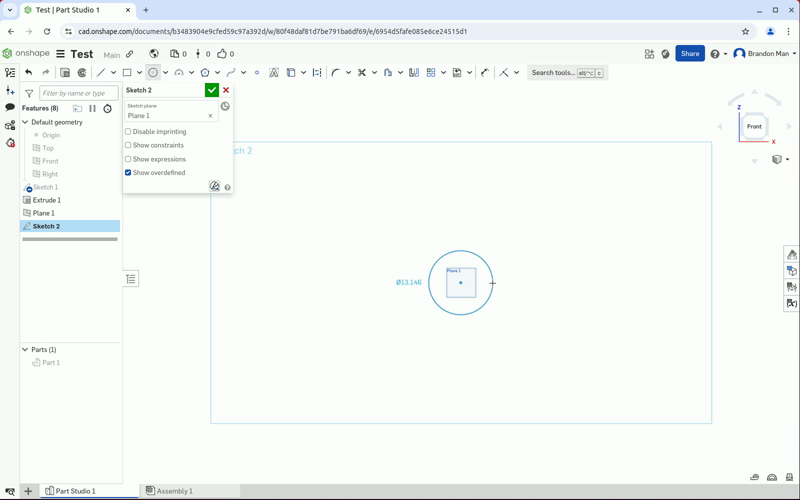
key(esc)
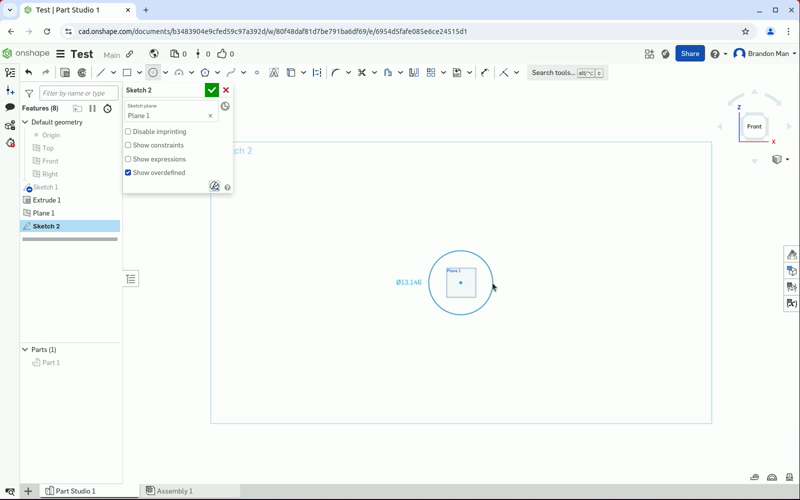
key(c)
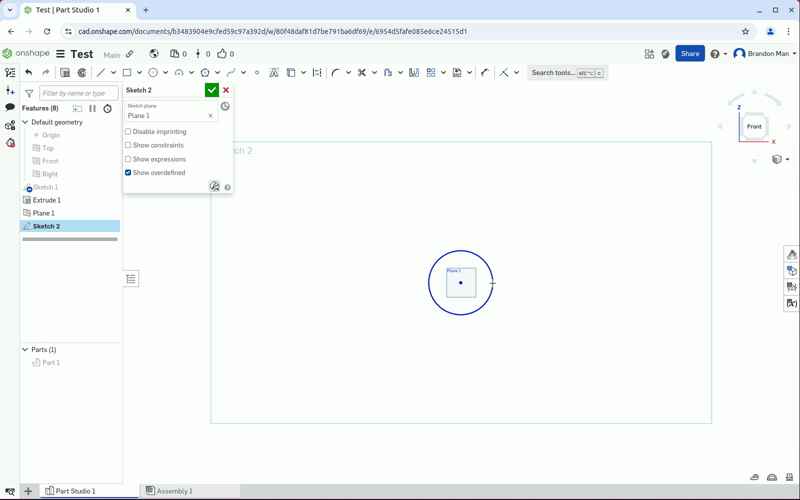
key_down(shift)
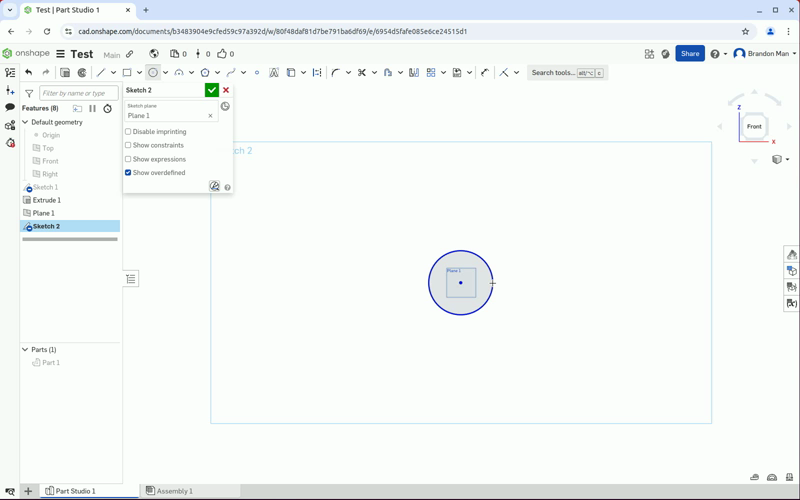
mouse_move(460, 282)
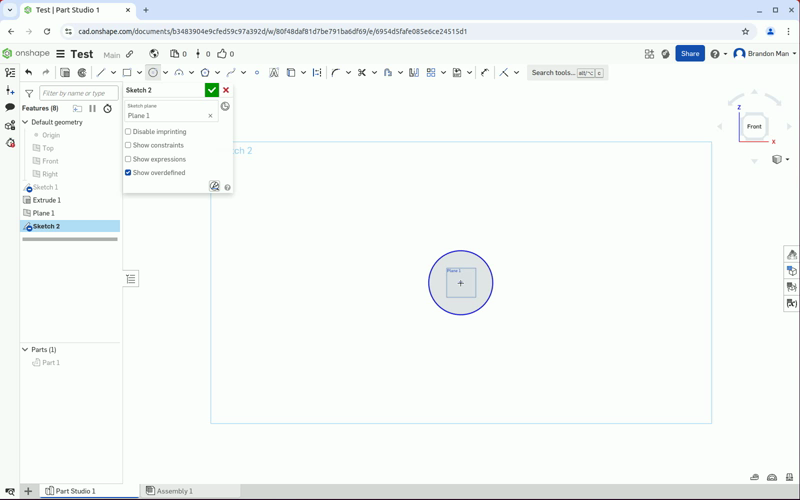
click(460, 282)
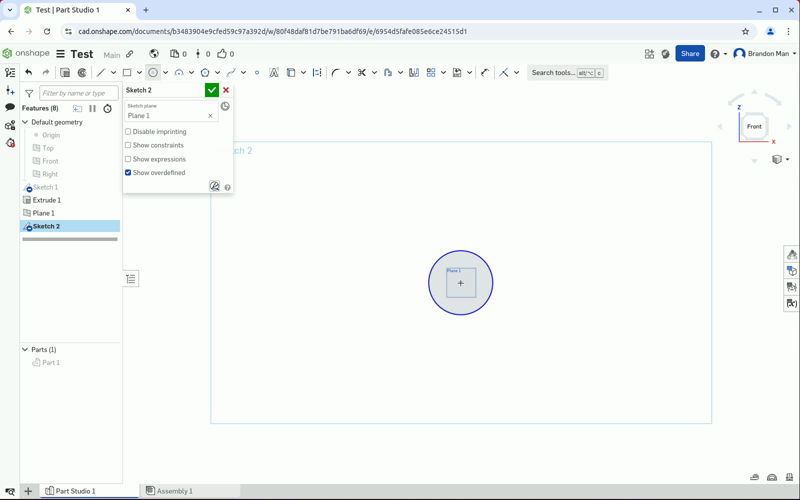
key_up(shift)
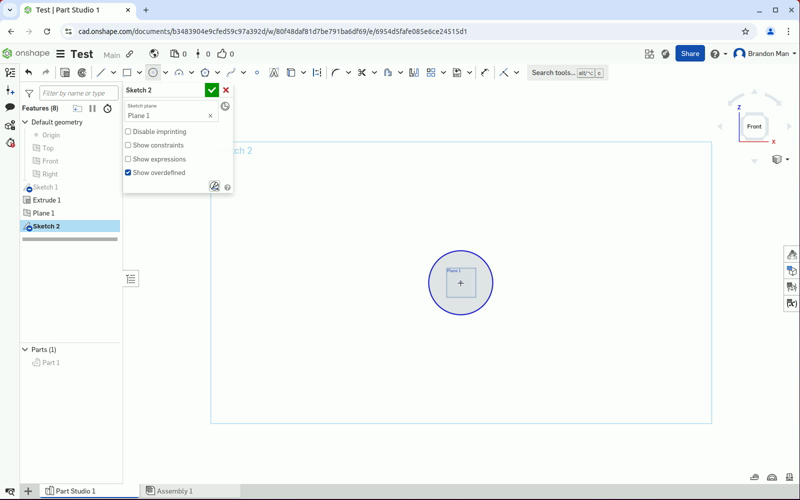
mouse_move(478, 282)
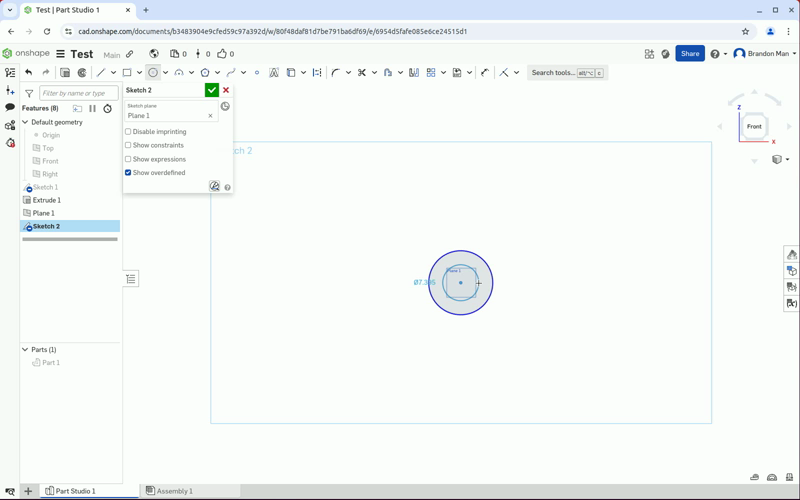
click(478, 282)
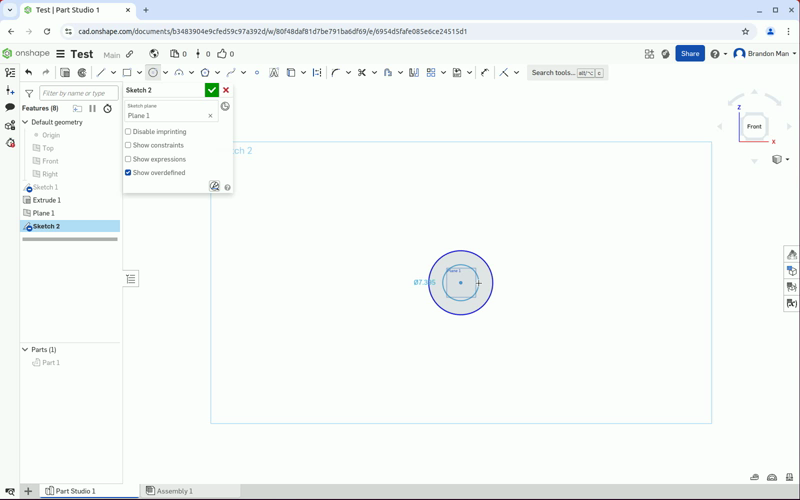
key(esc)
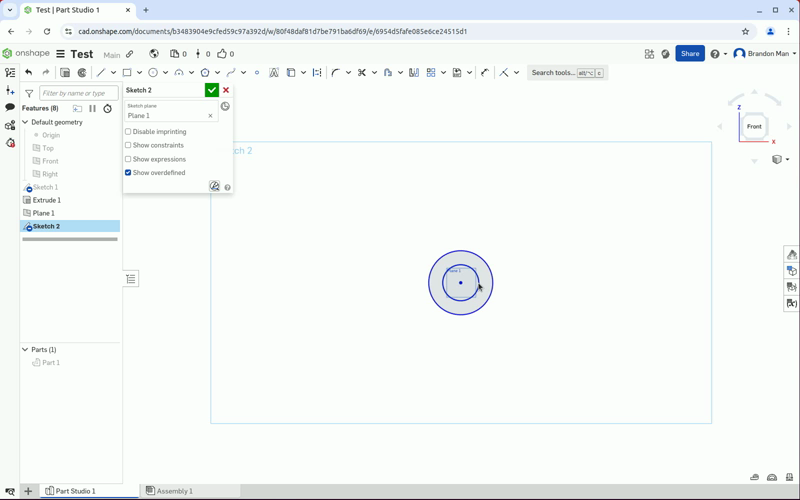
mouse_move(484, 274)
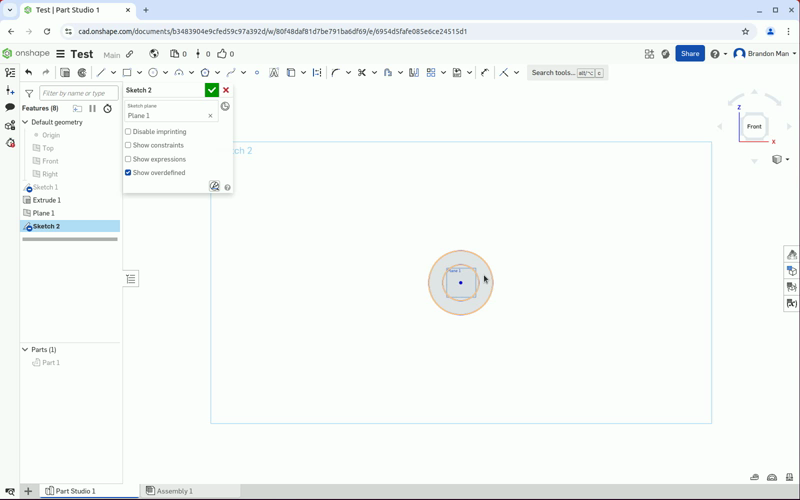
click(484, 274)
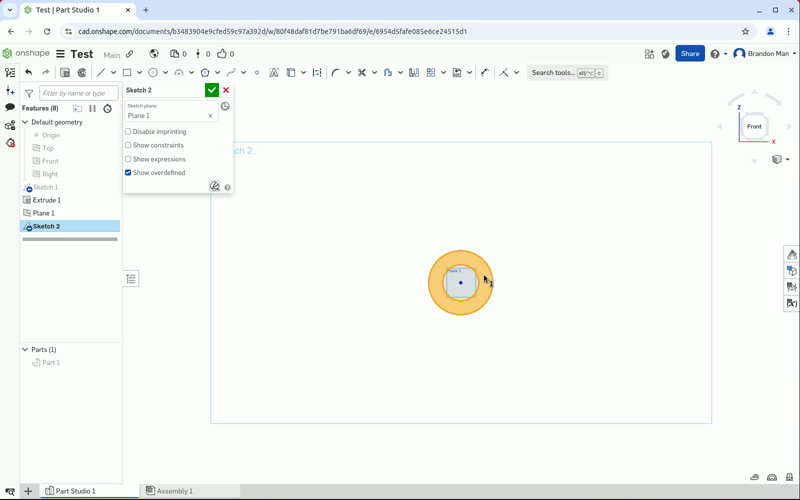
mouse_move(73, 352)
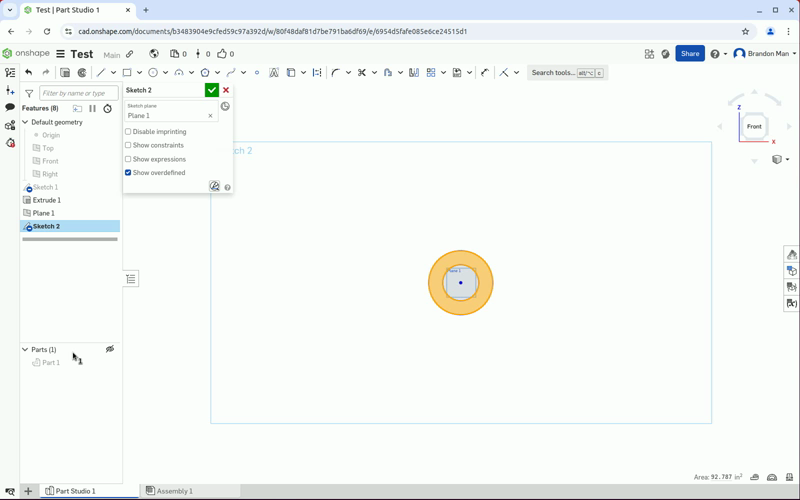
key(shift+y)
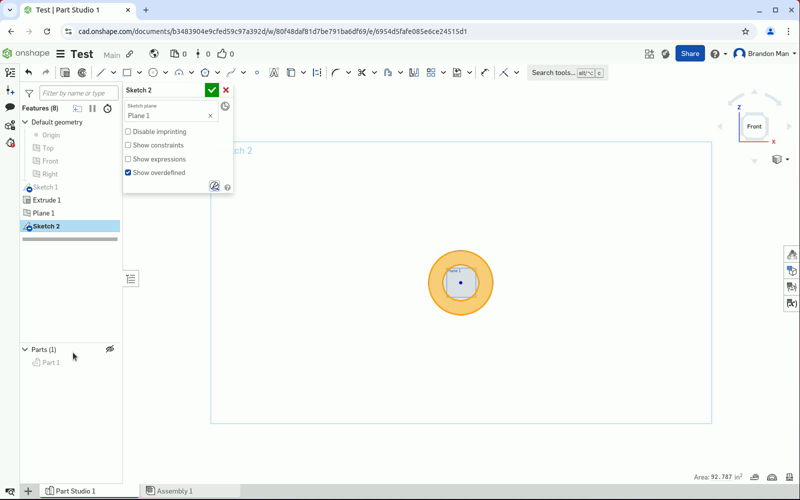
key(shift+e)
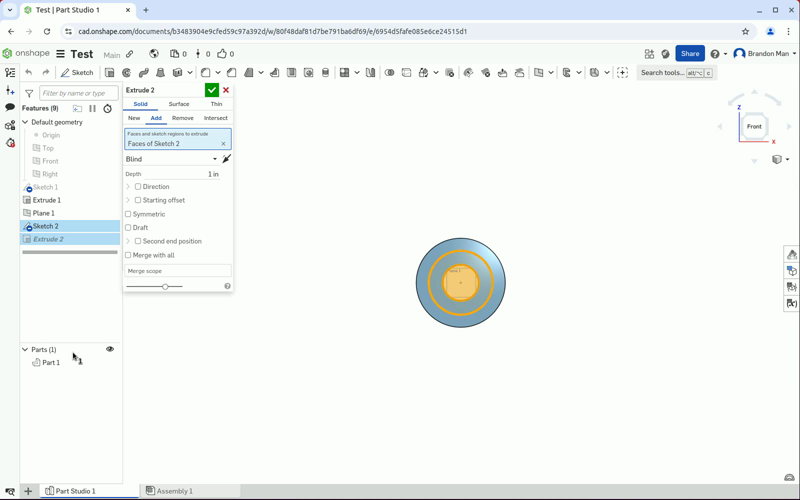
mouse_move(143, 106)
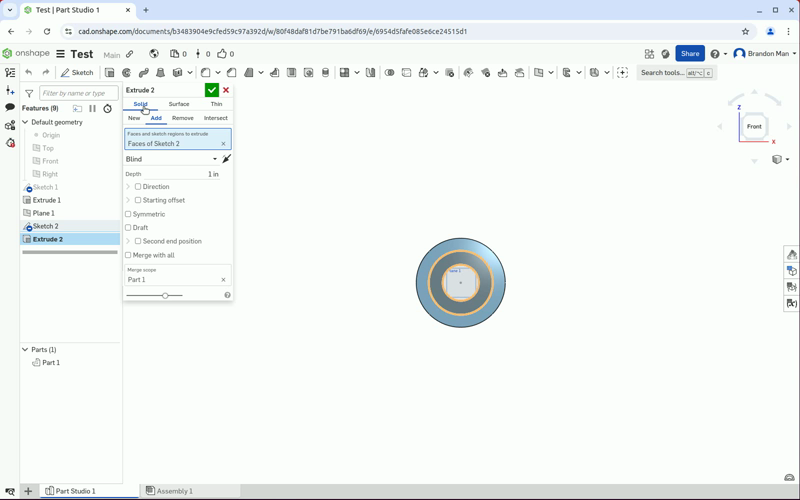
click(143, 106)
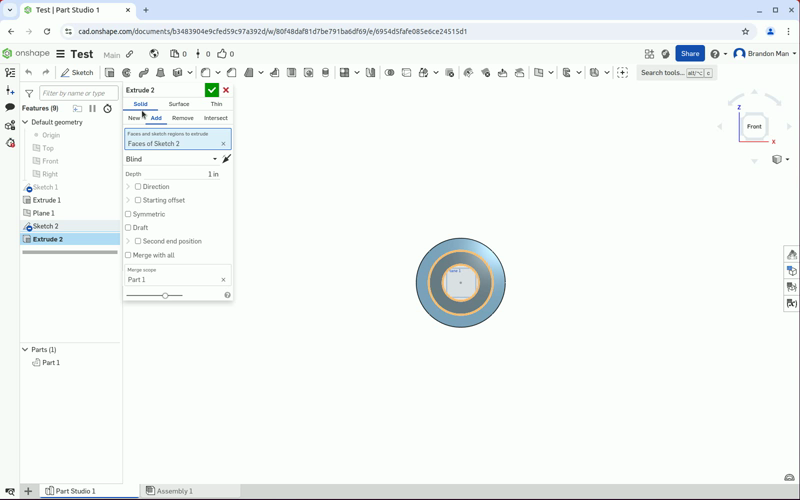
mouse_move(137, 120)
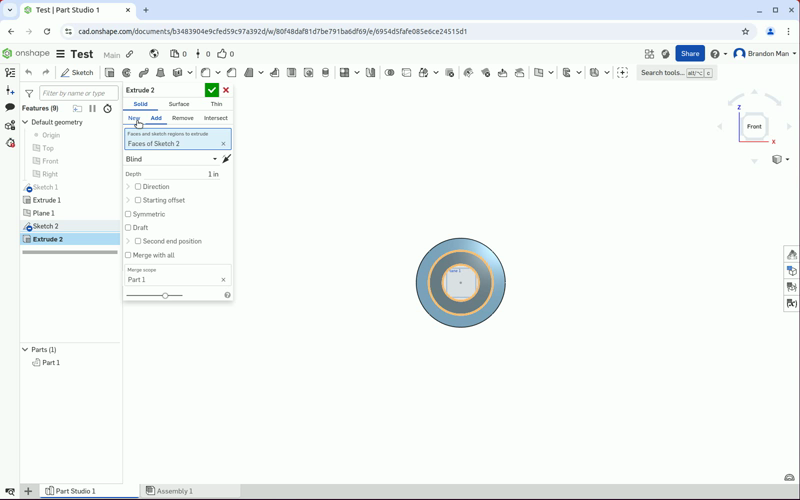
click(137, 120)
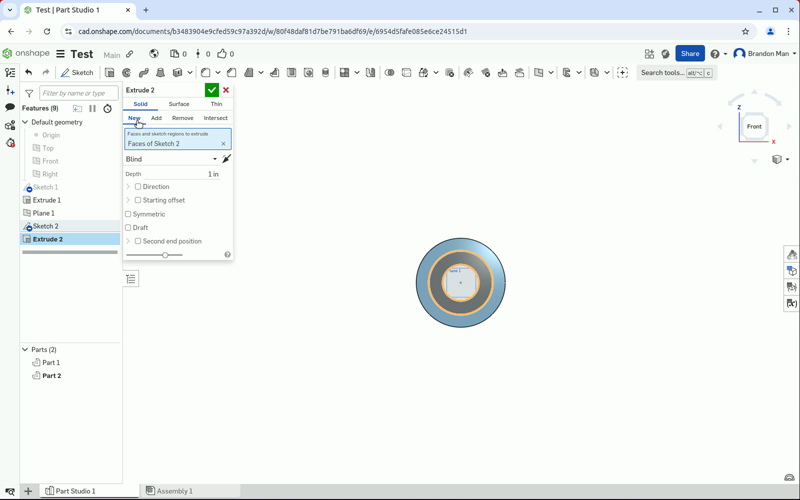
key(tab, 4)
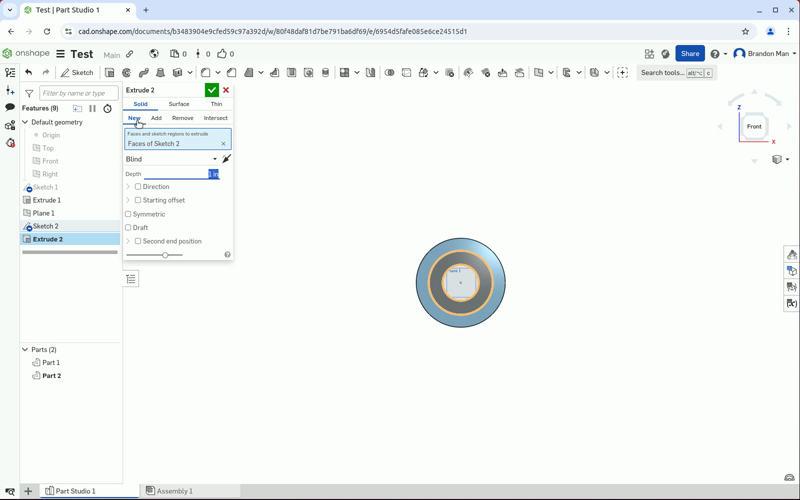
text(1.204)
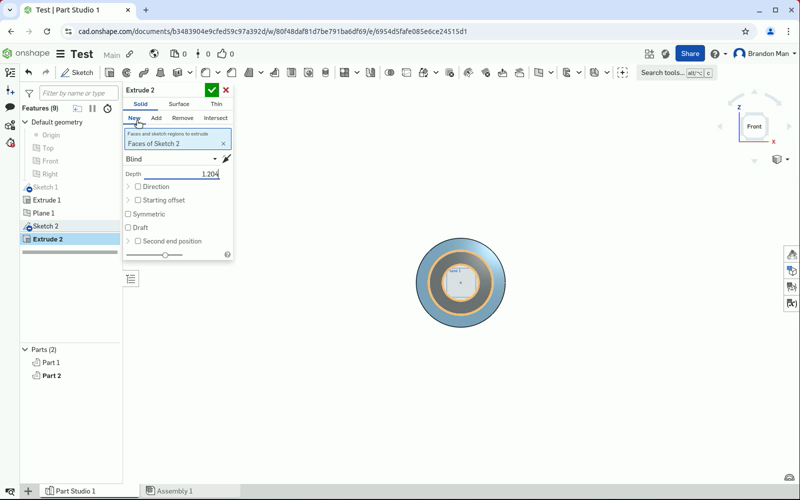
key(enter)
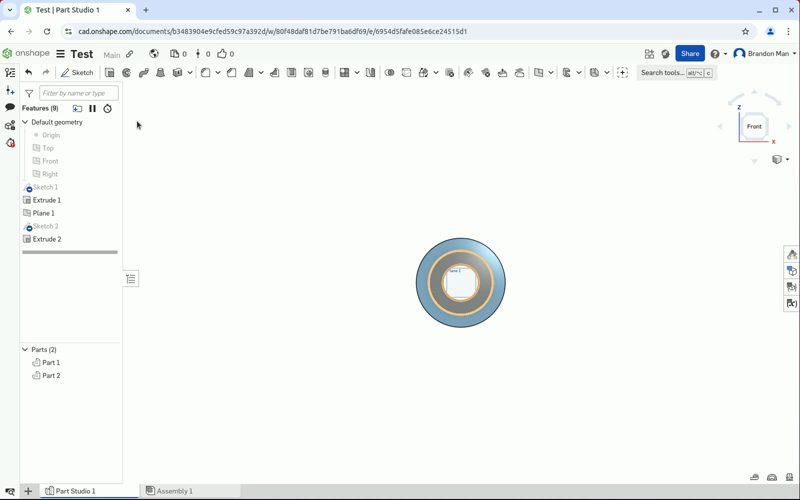
key(shift+h)
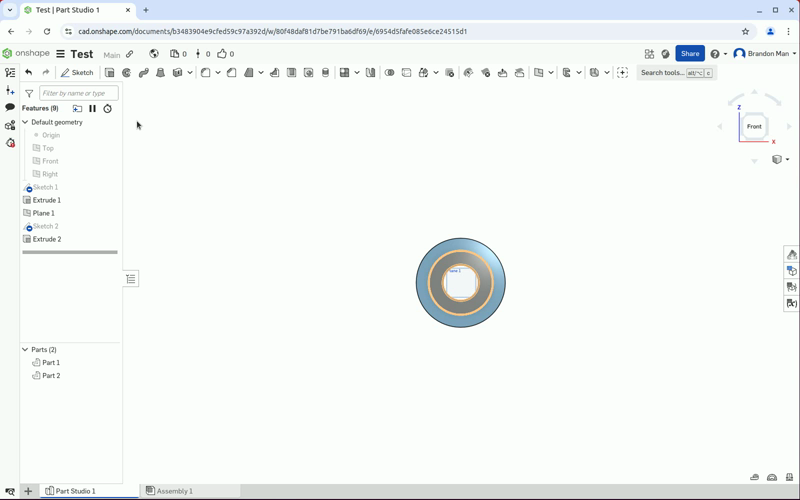
key(shift+h)
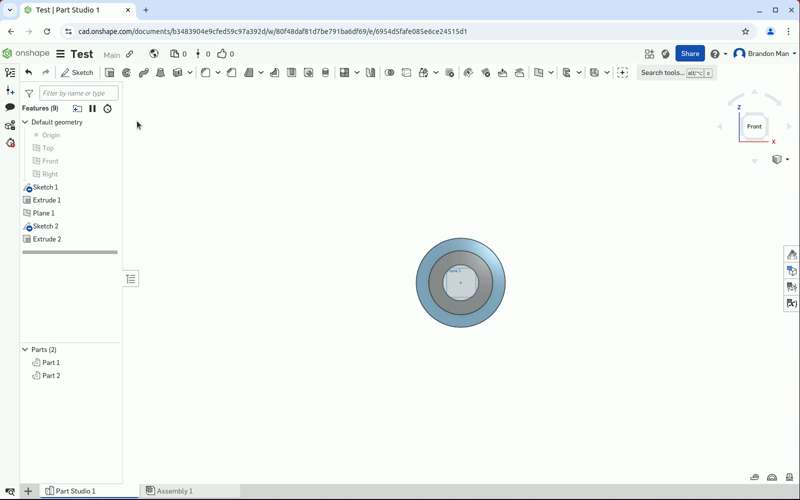
key(shift+7)
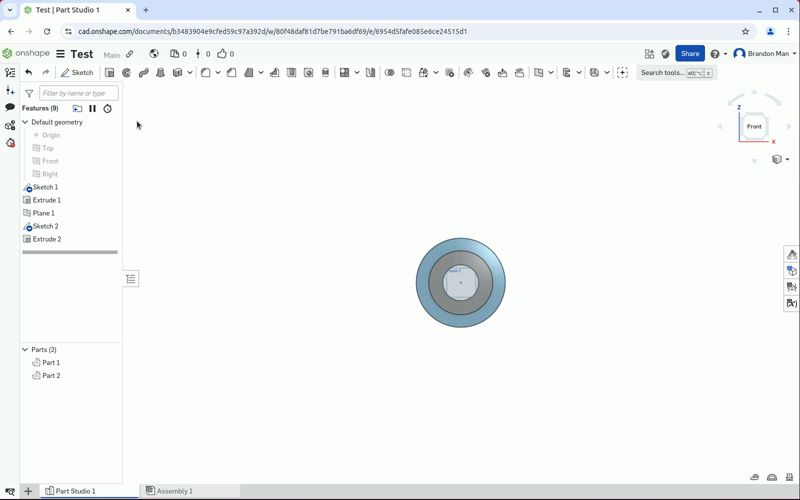
key(left, 2)
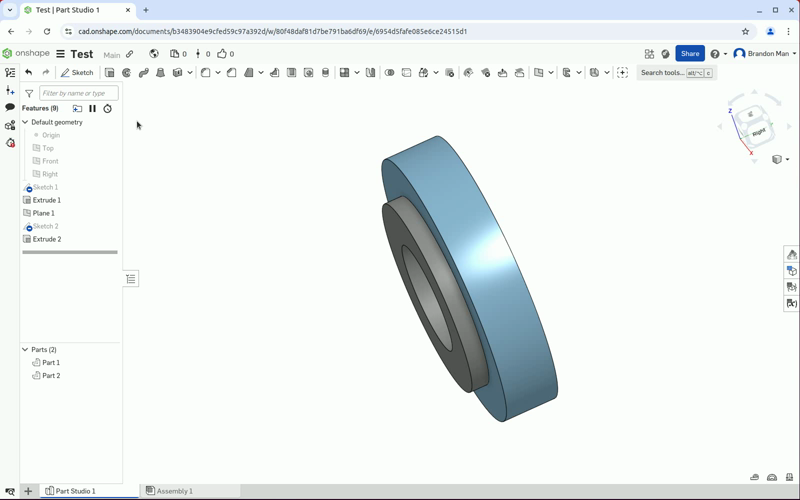
key(down, 2)
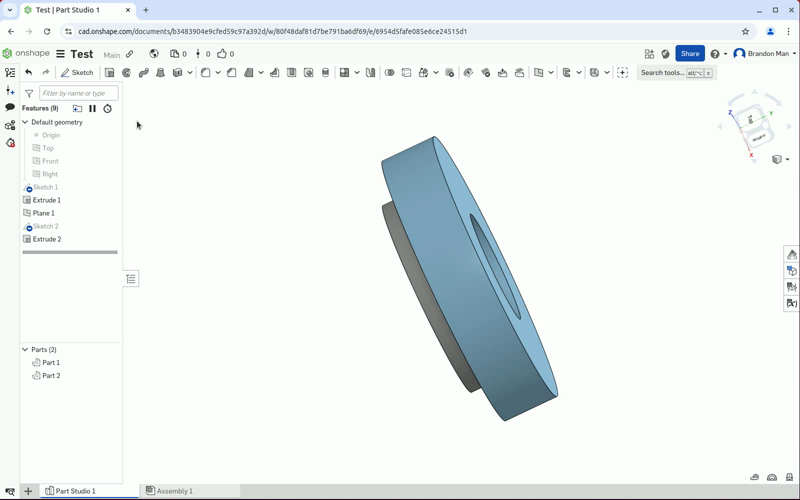
key(up, 2)
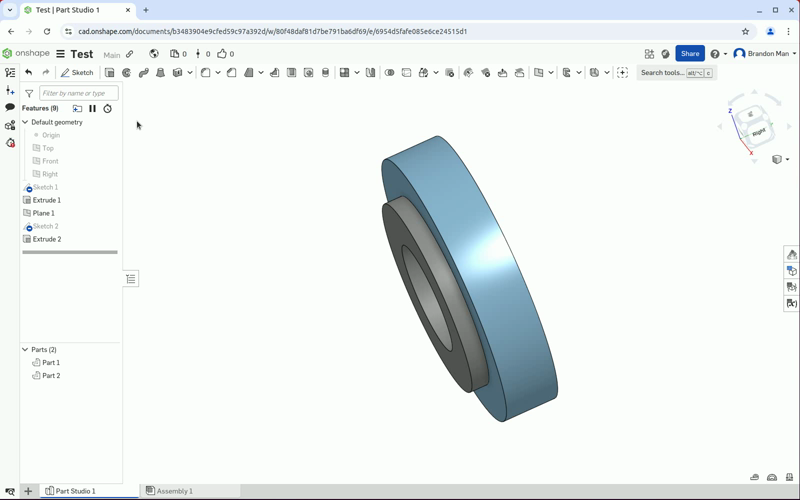
key(right, 2)
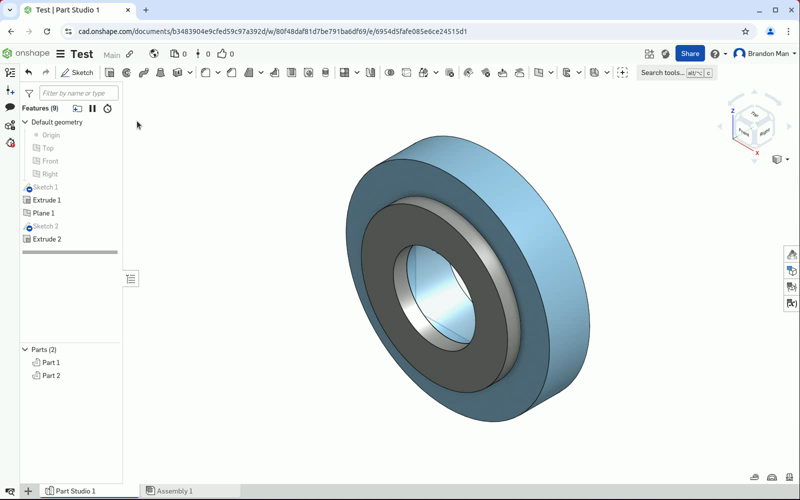
mouse_move(73, 189)
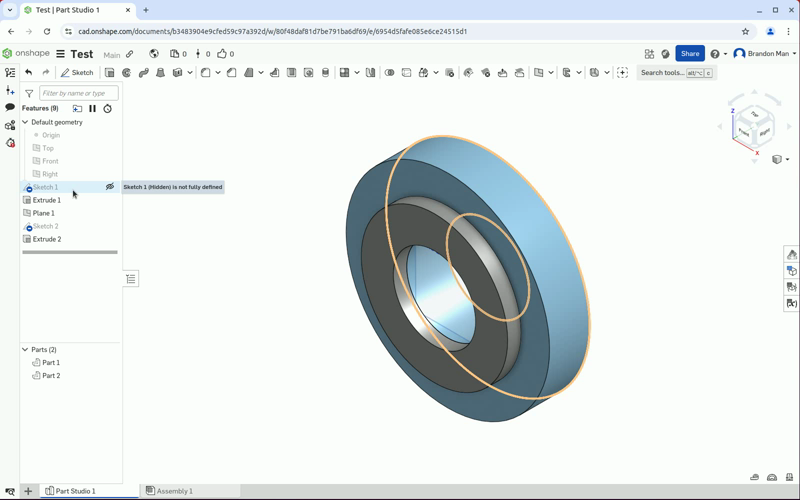
click(73, 189)